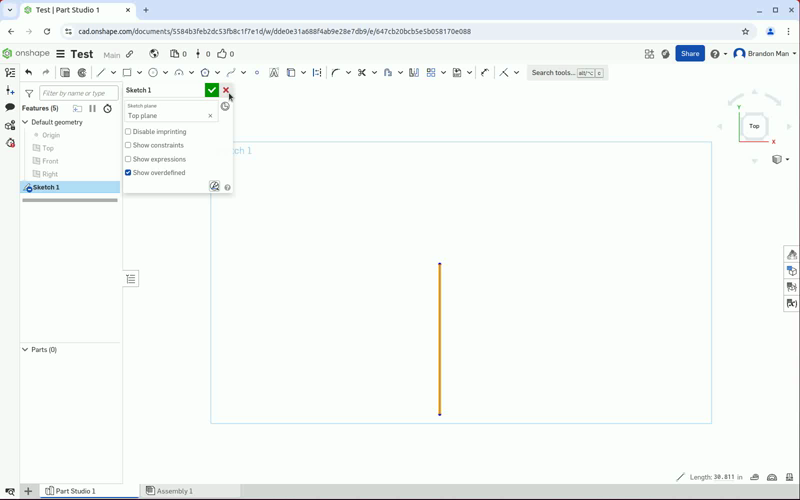
key(shift+h)
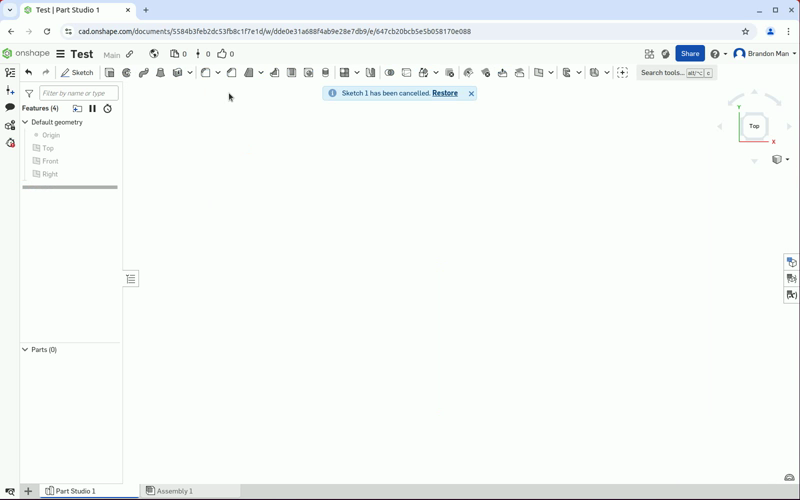
mouse_move(73, 352)
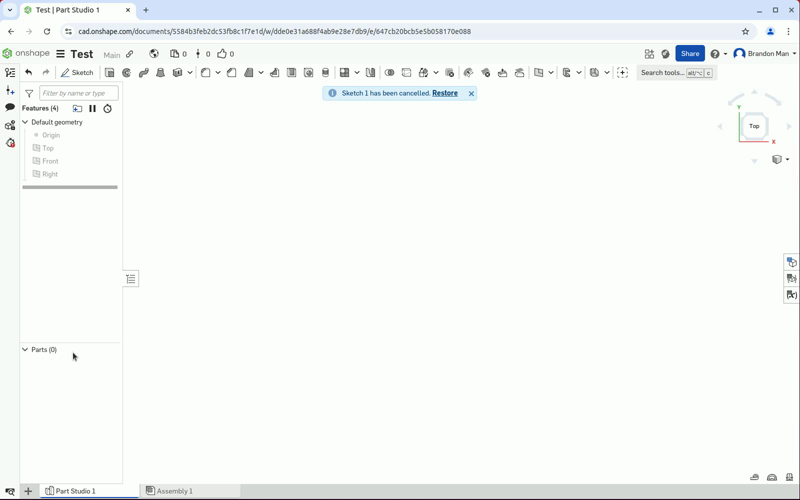
key(y)
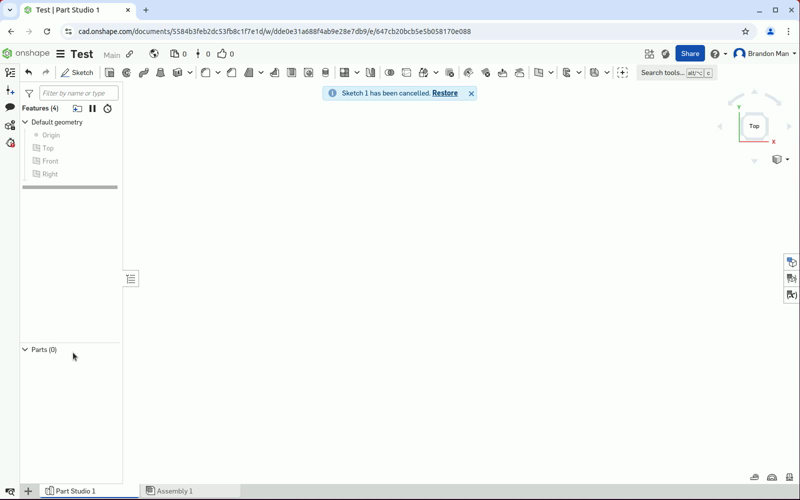
key(shift+p)
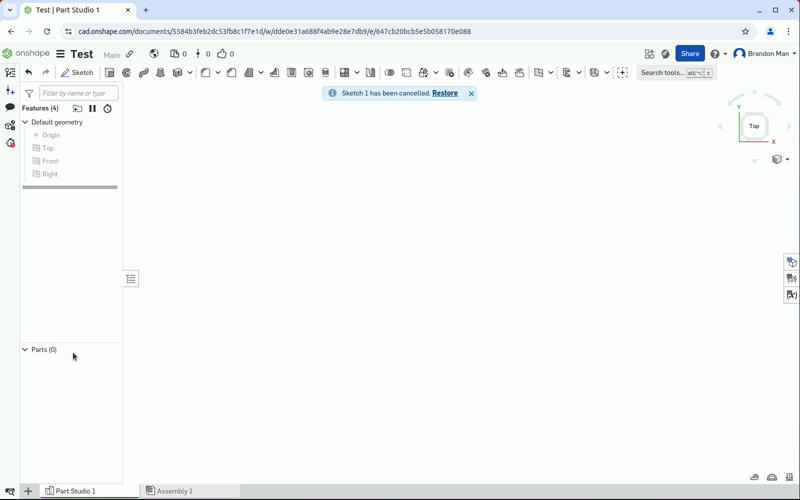
key(space)
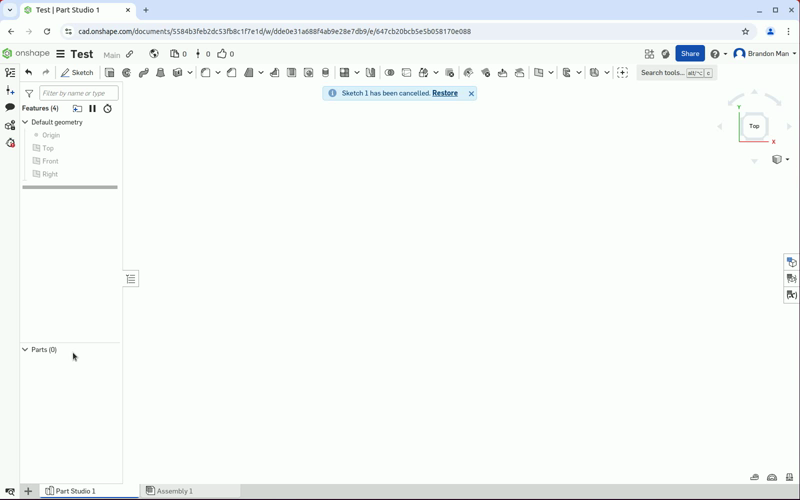
key_down(shift)
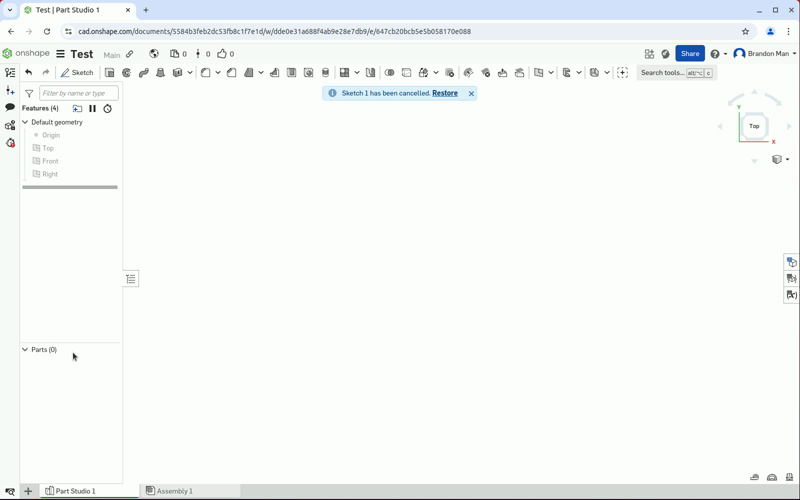
key(up)
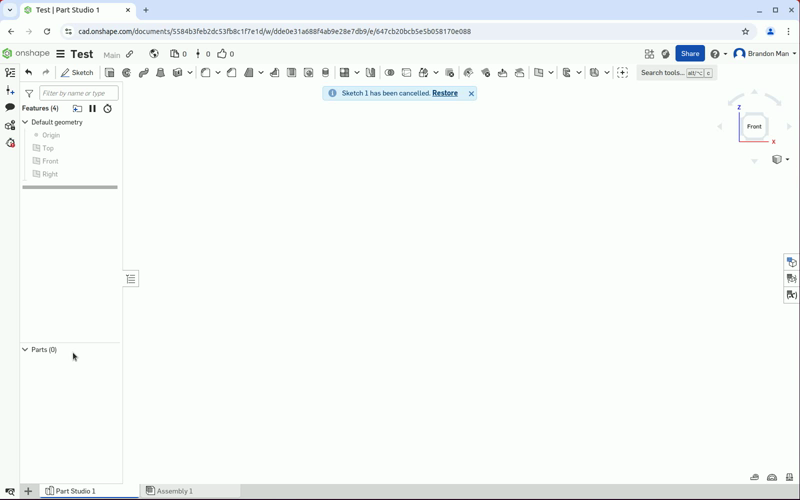
key_up(shift)
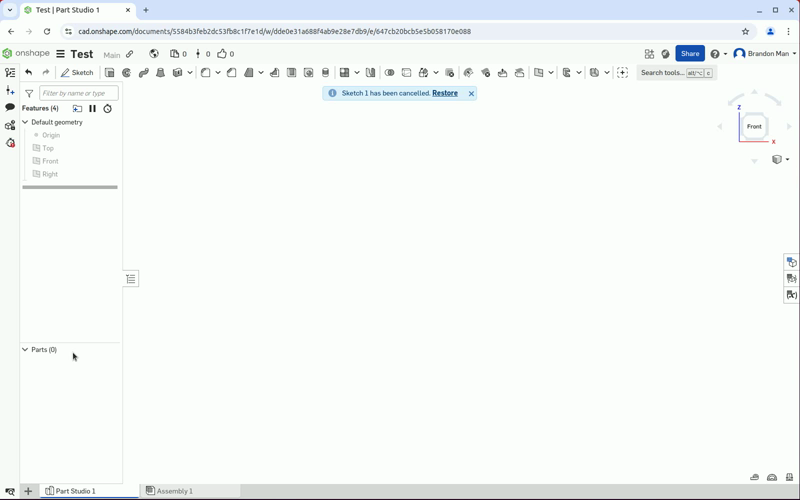
key(space)
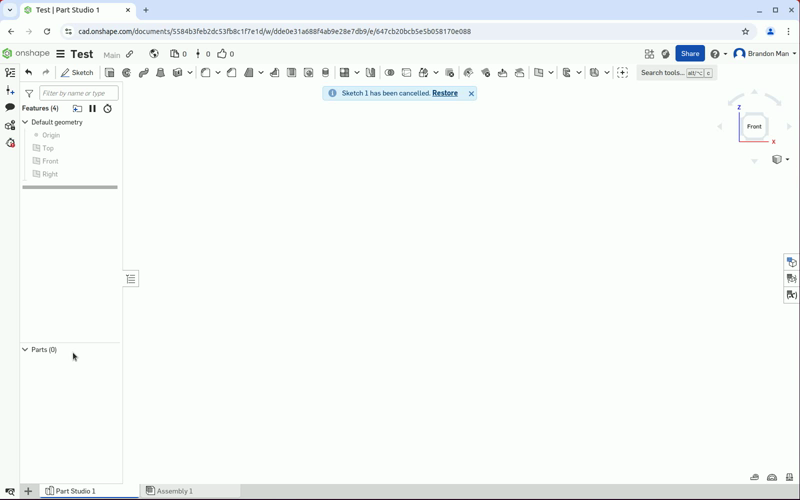
key_down(shift)
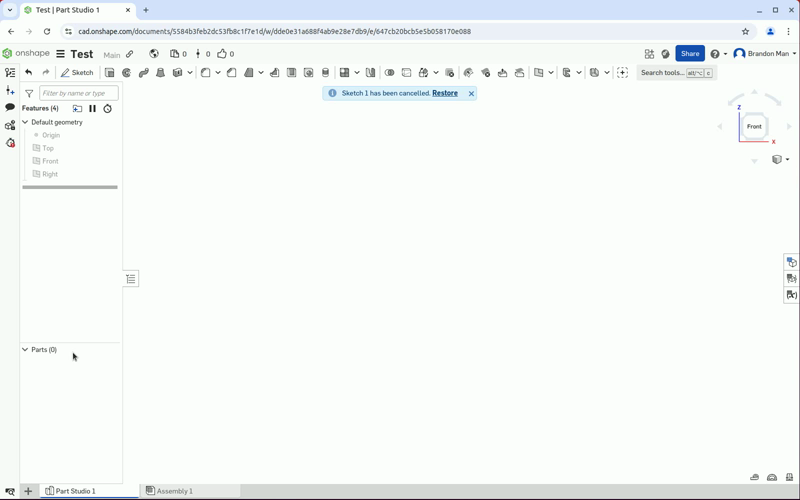
key(left)
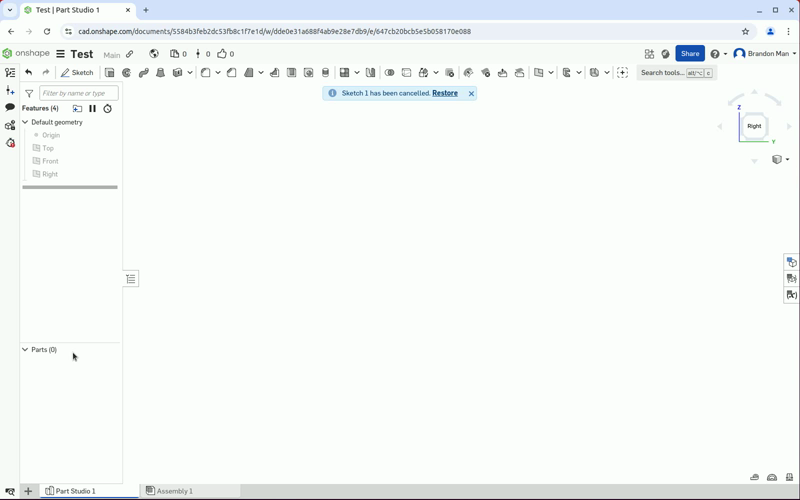
key_up(shift)
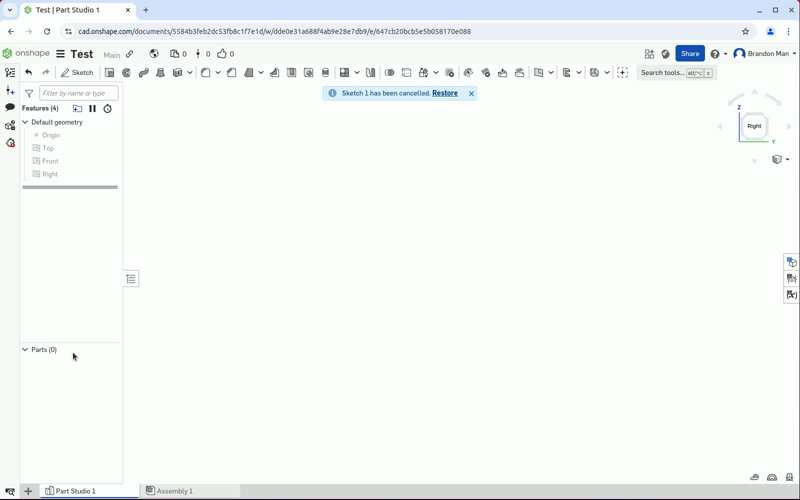
mouse_move(73, 352)
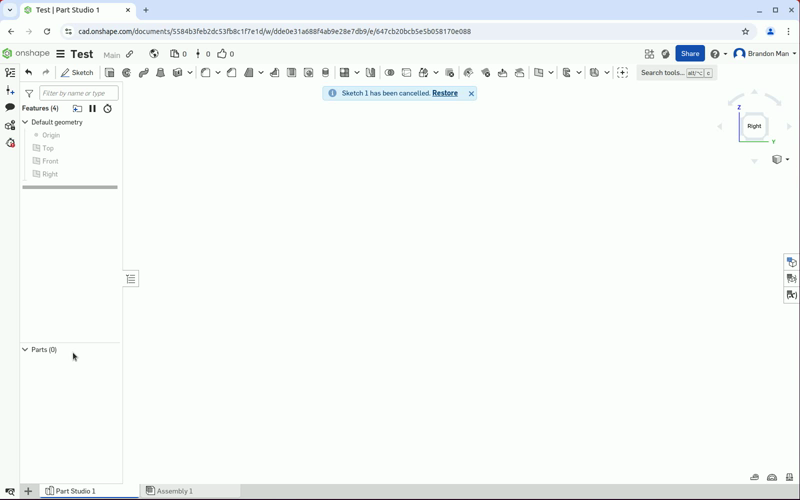
key(shift+y)
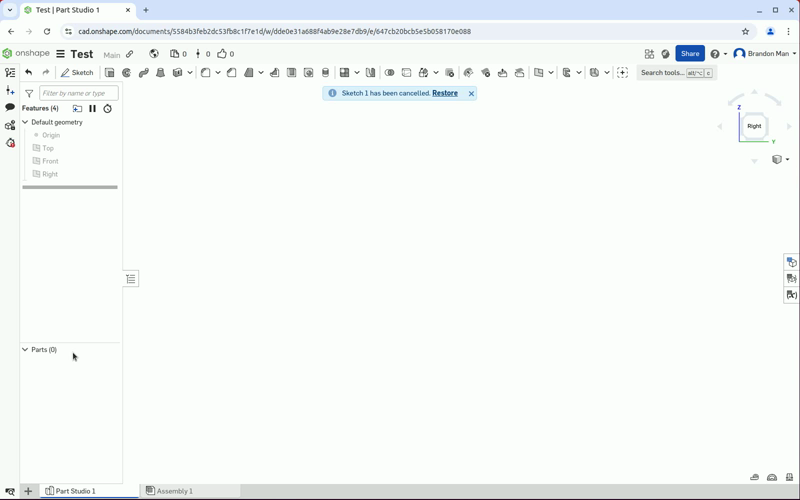
key(shift+s)
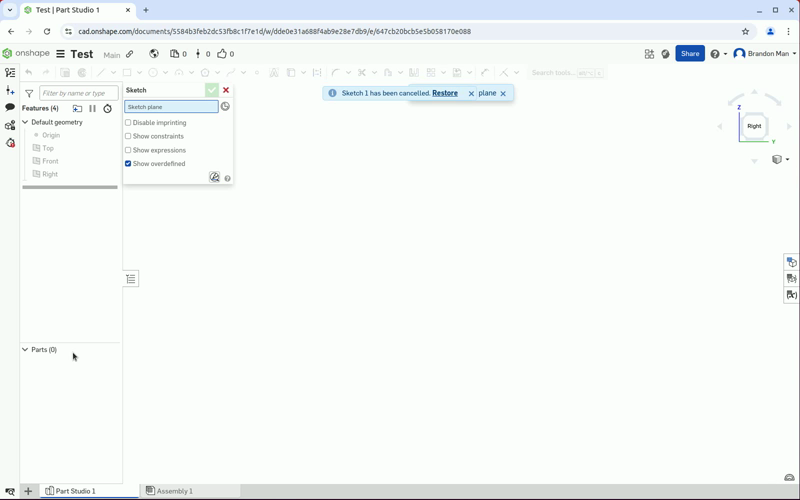
mouse_move(73, 176)
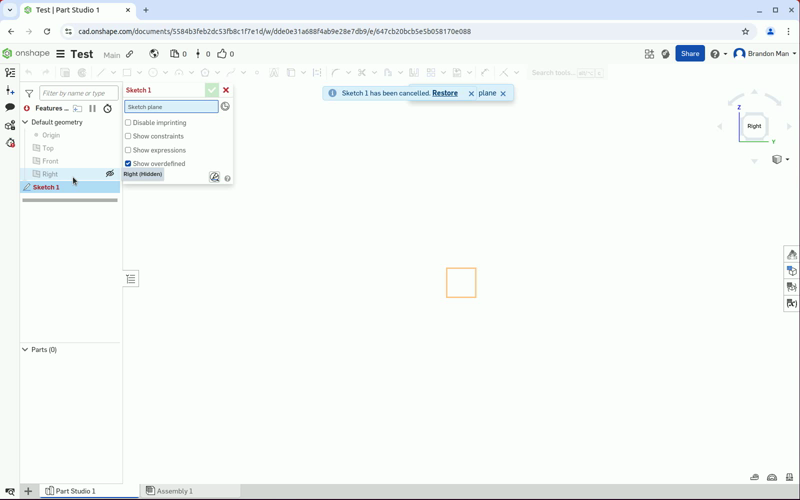
click(73, 176)
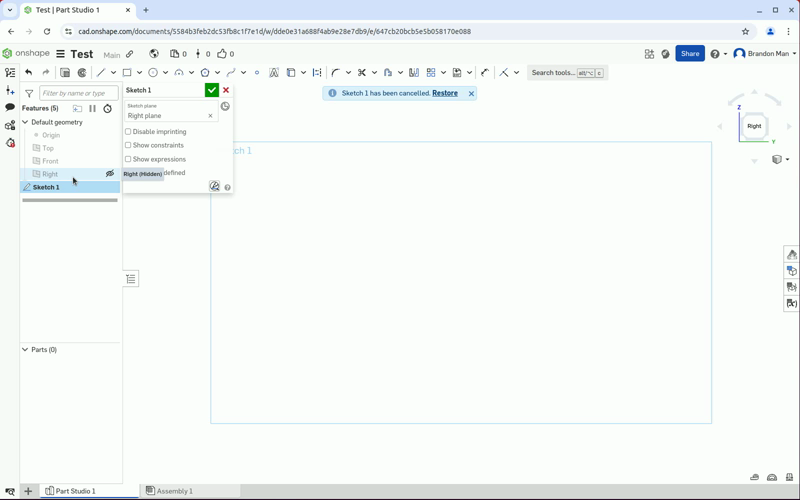
mouse_move(73, 352)
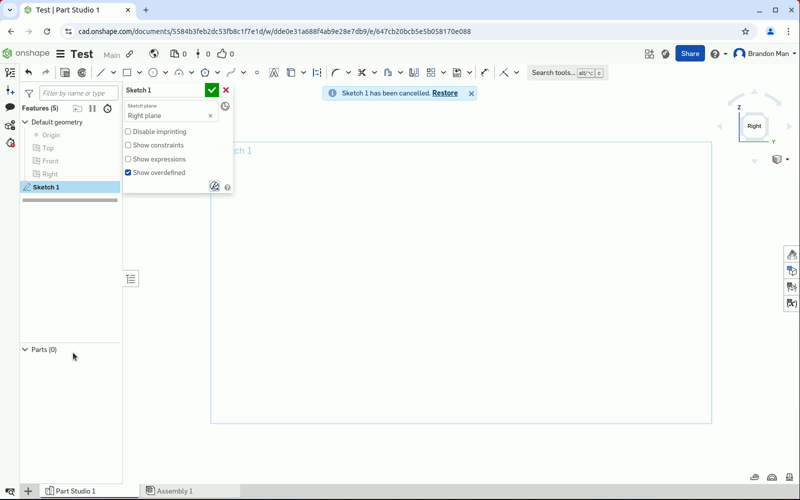
key(y)
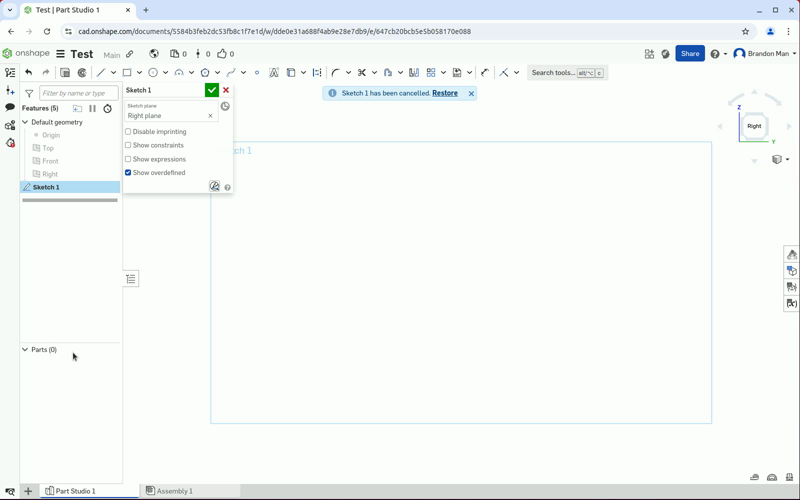
key(c)
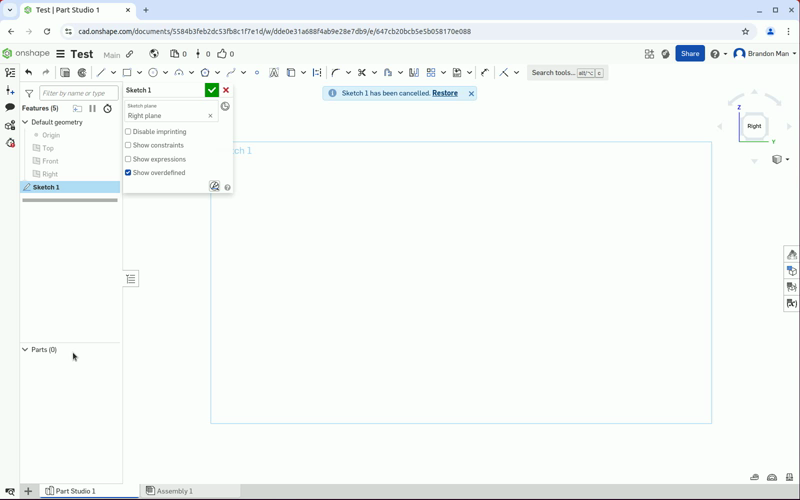
key_down(shift)
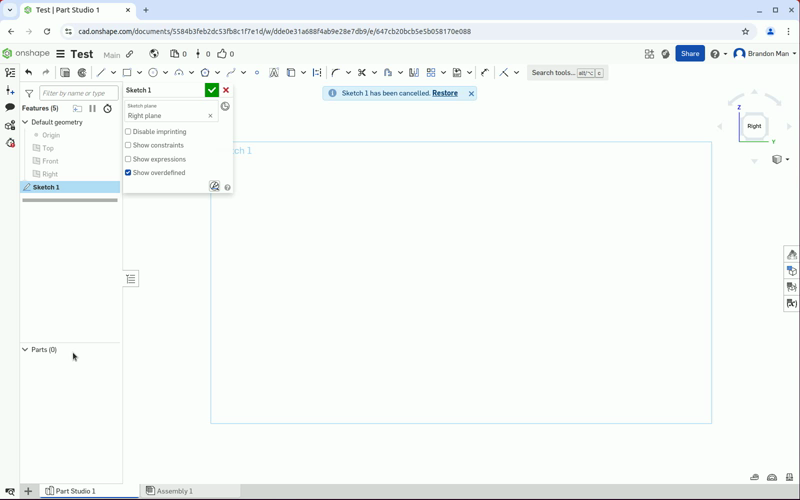
mouse_move(461, 282)
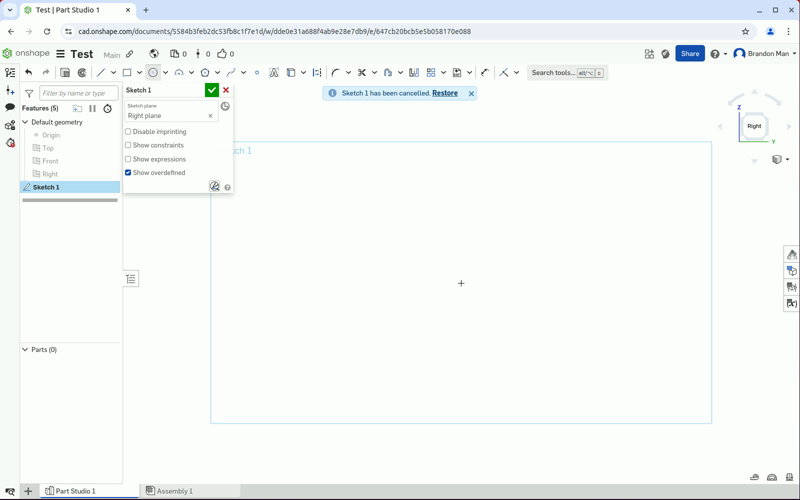
click(461, 282)
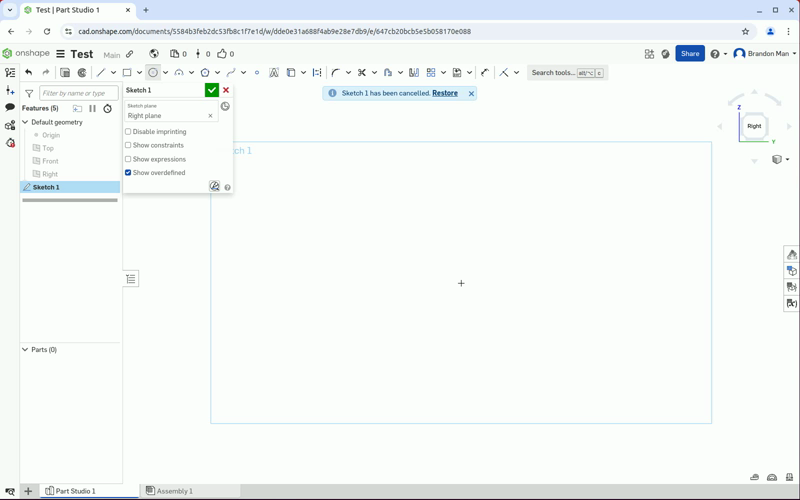
key_up(shift)
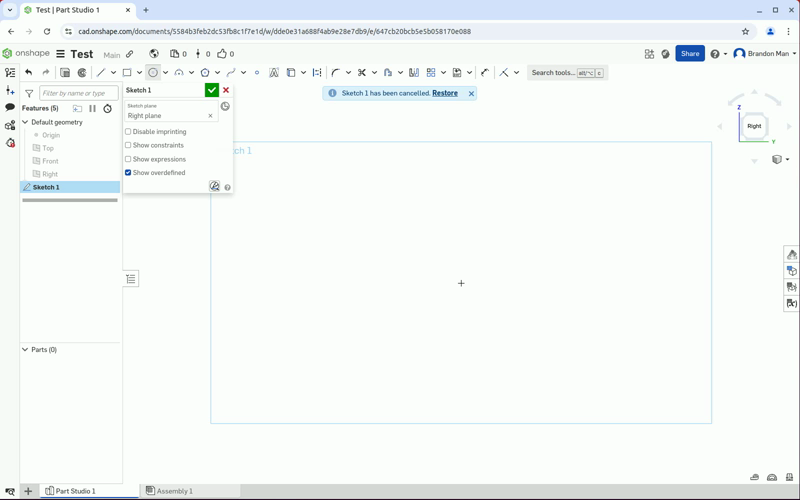
mouse_move(499, 282)
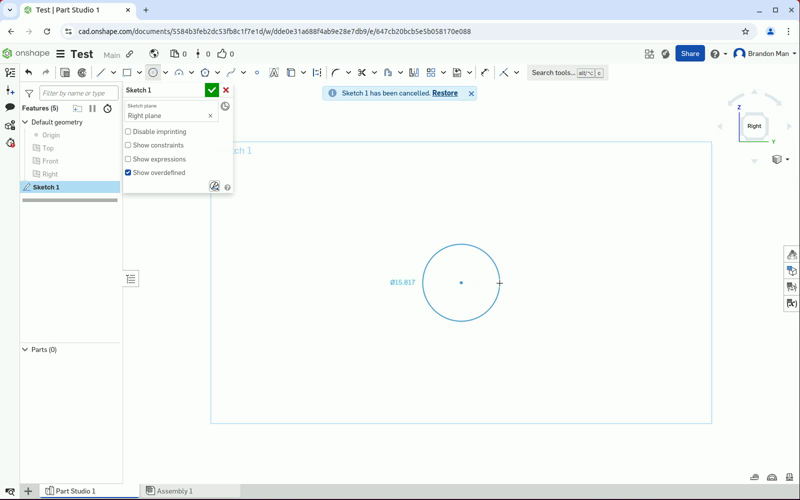
click(499, 282)
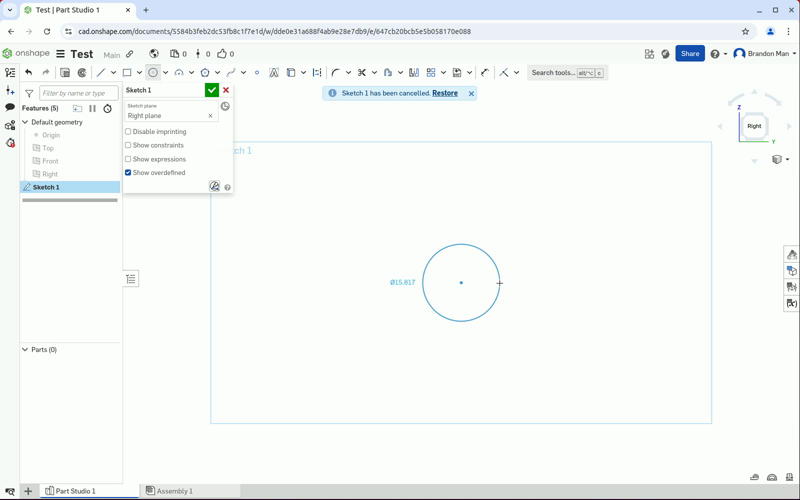
key(esc)
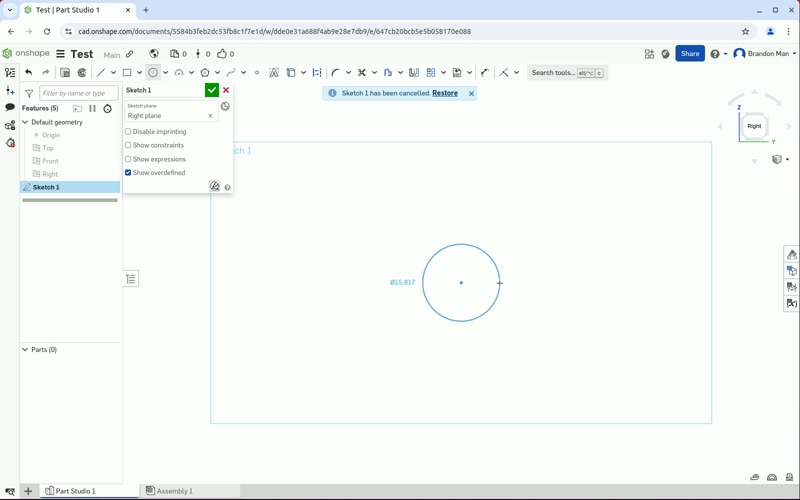
key(c)
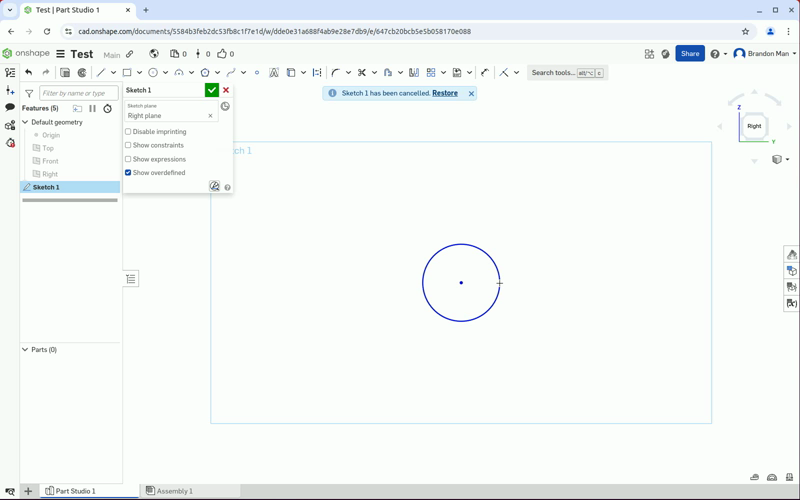
key_down(shift)
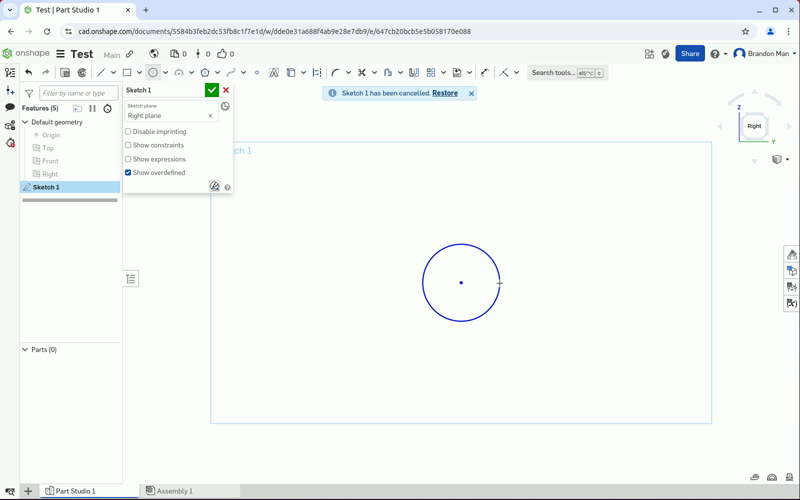
mouse_move(461, 282)
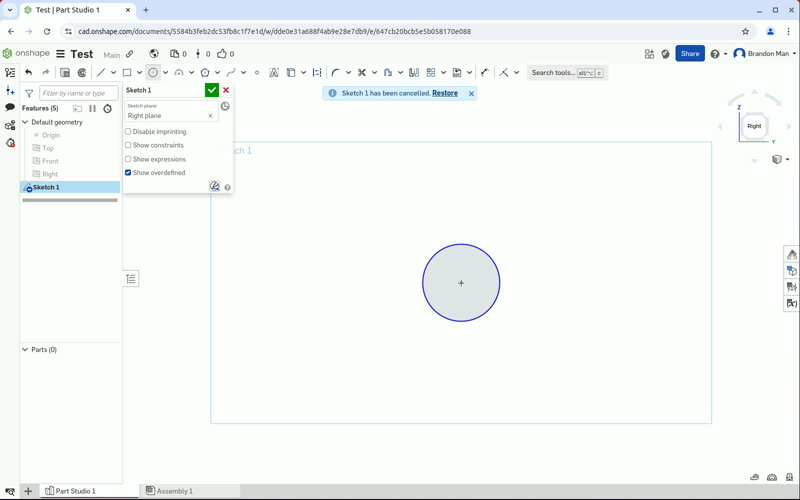
click(461, 282)
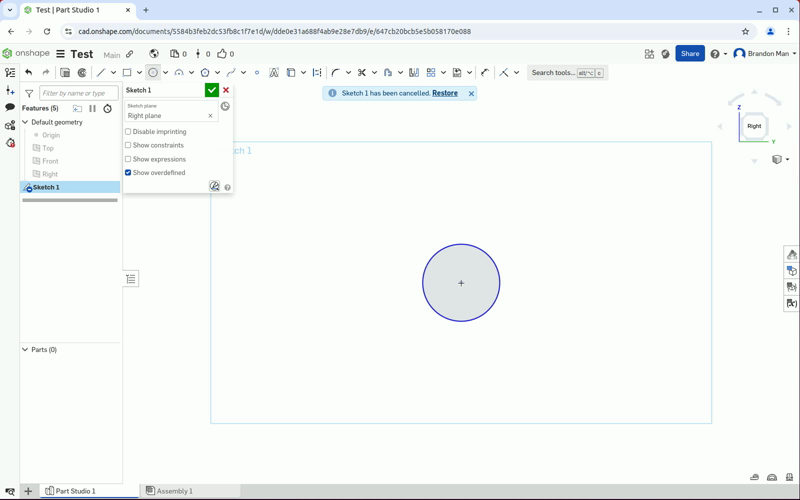
key_up(shift)
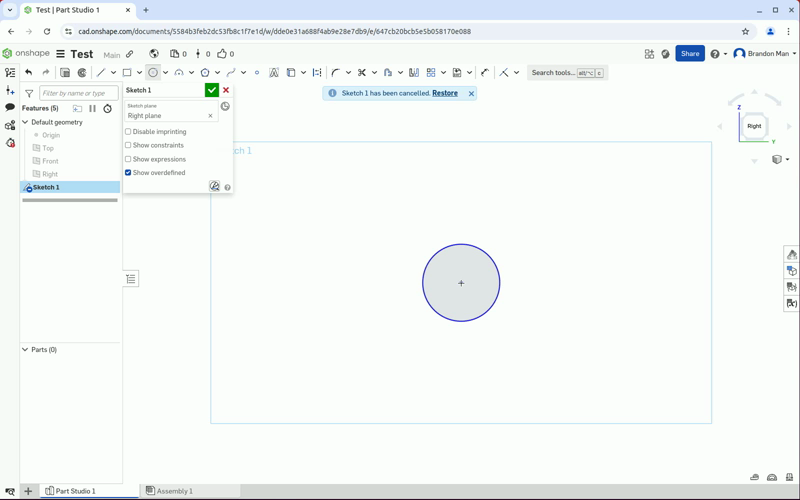
mouse_move(472, 282)
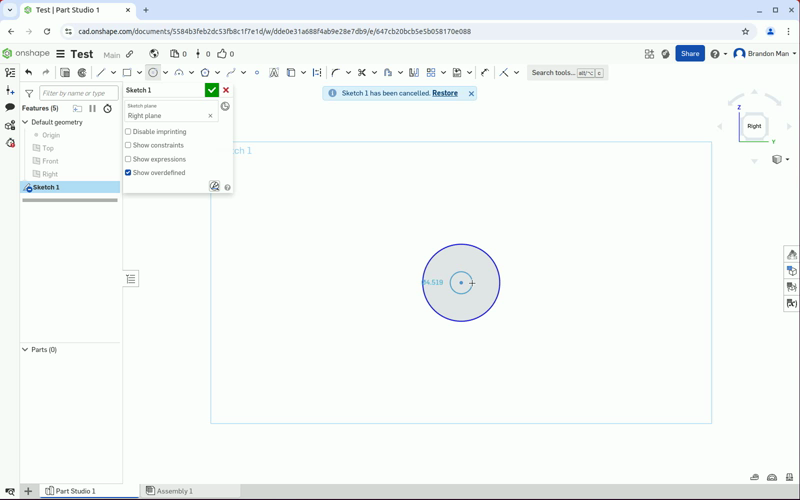
click(472, 282)
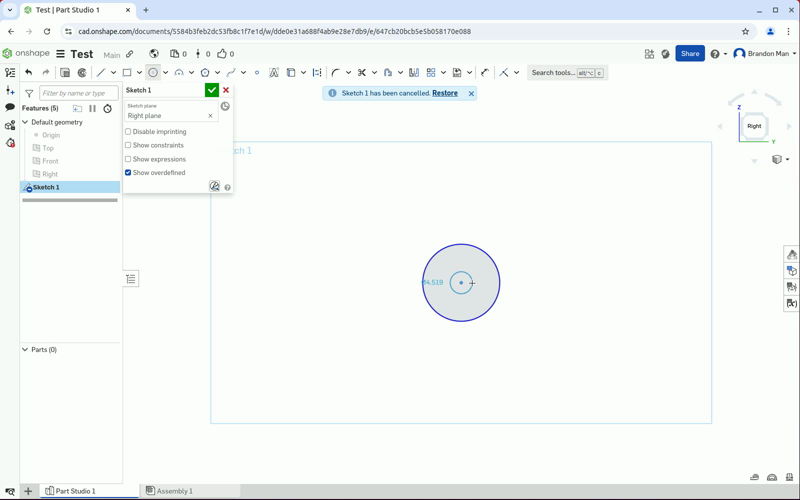
key(esc)
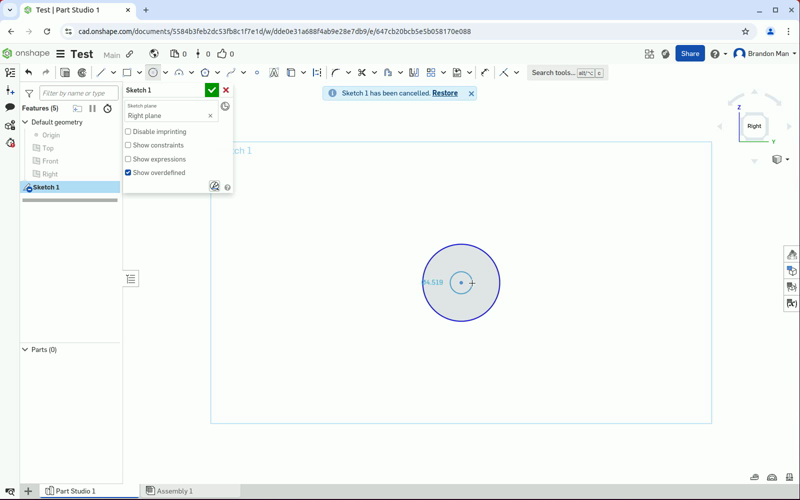
mouse_move(446, 253)
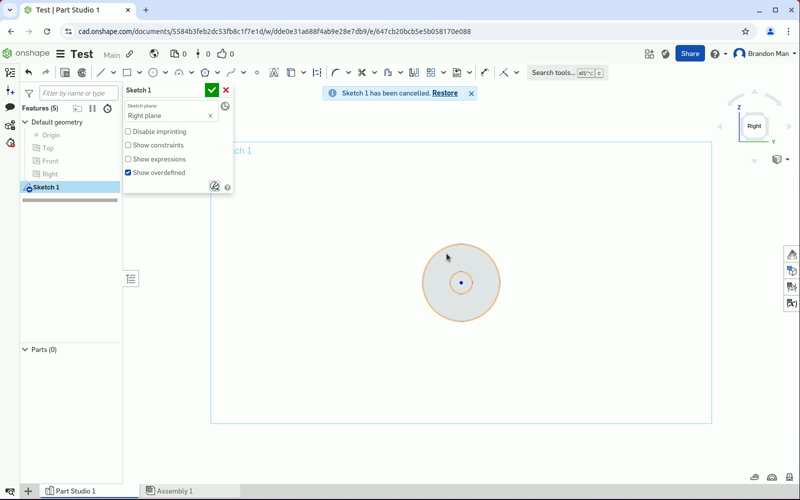
click(446, 253)
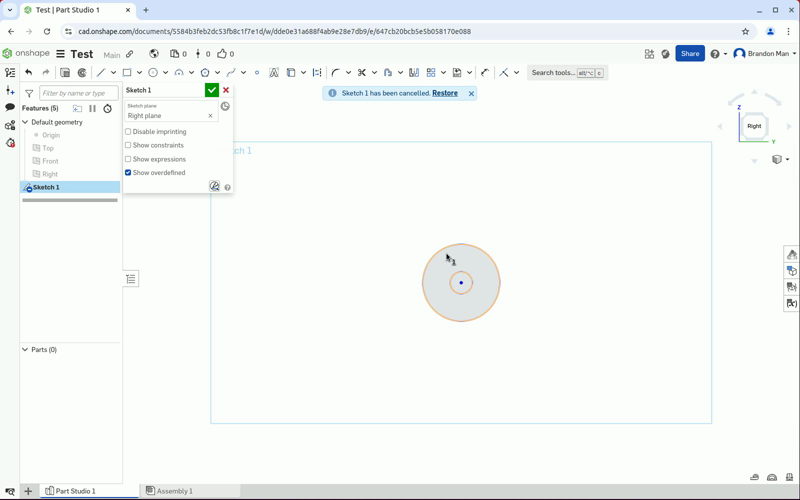
mouse_move(73, 352)
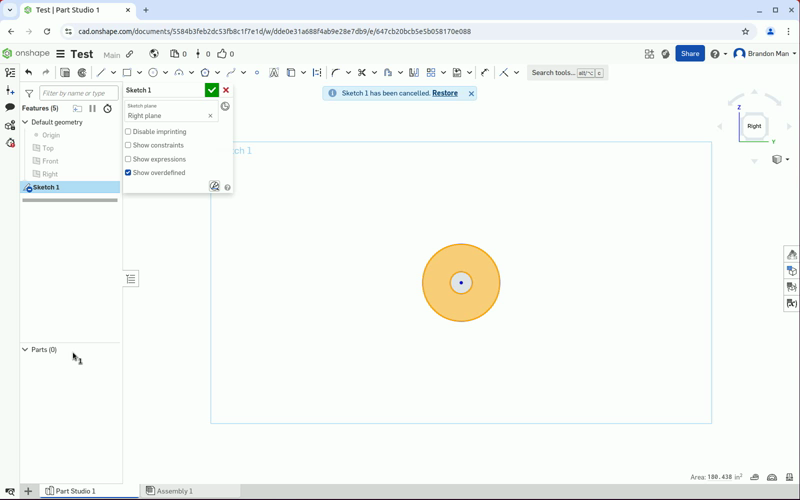
key(shift+y)
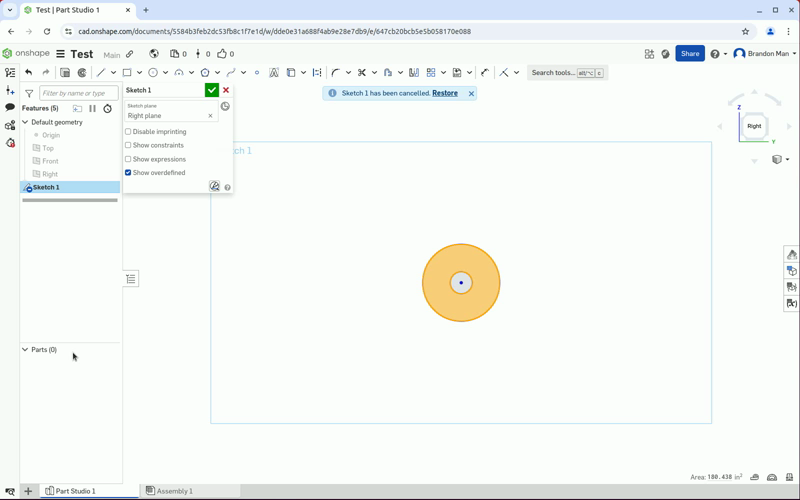
key(shift+e)
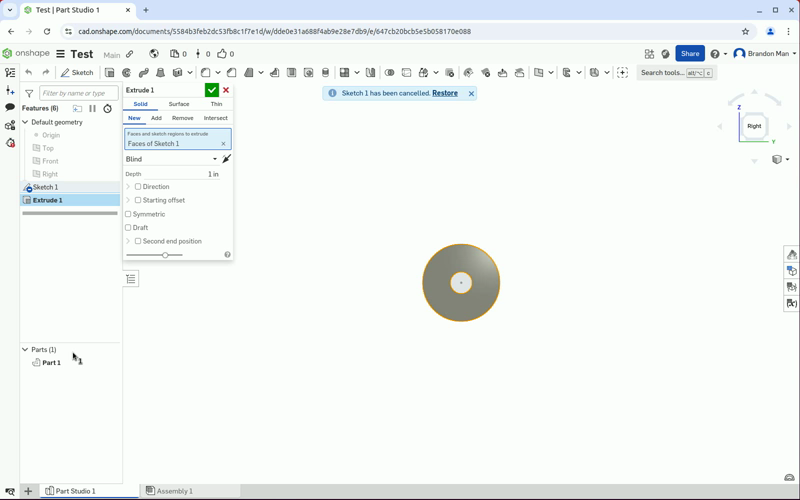
mouse_move(143, 106)
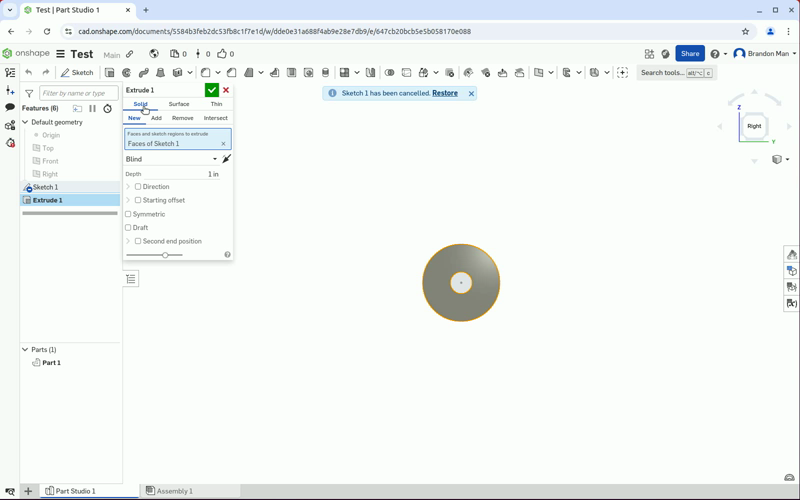
click(143, 106)
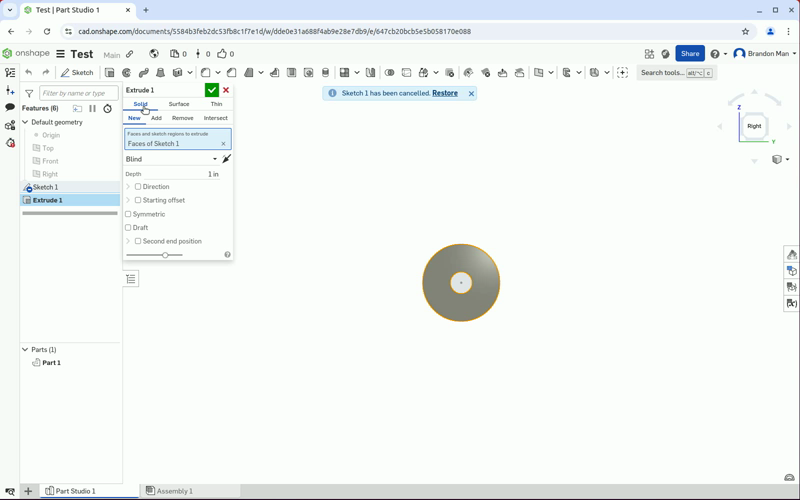
mouse_move(137, 120)
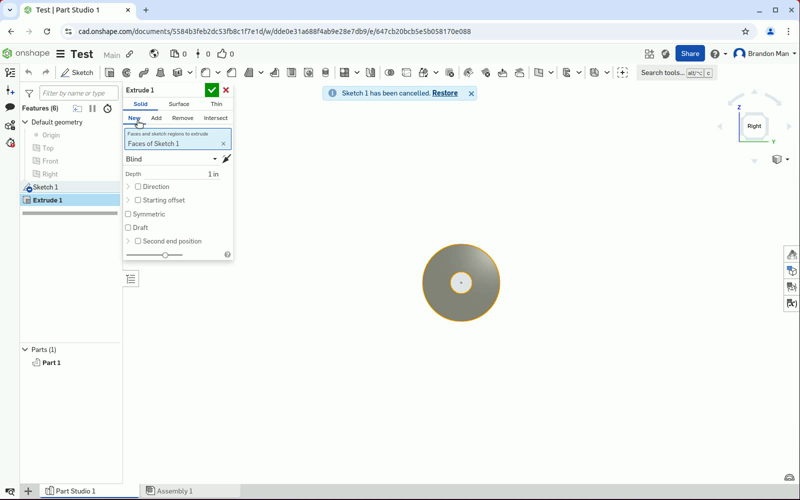
click(137, 120)
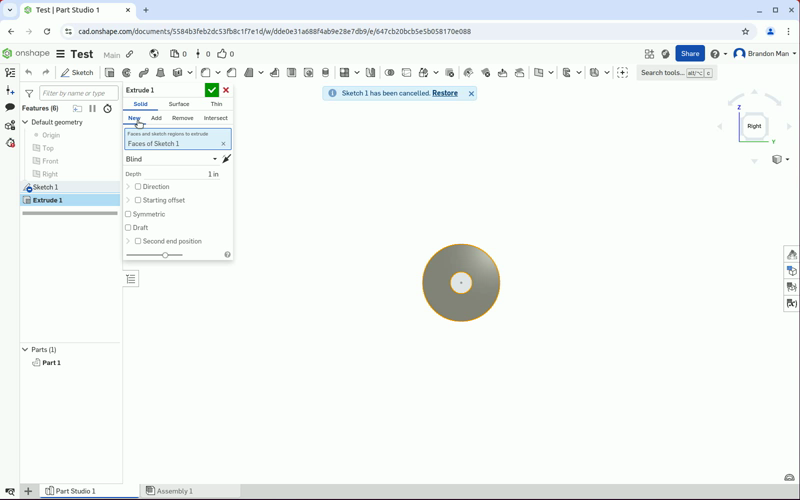
key(tab, 4)
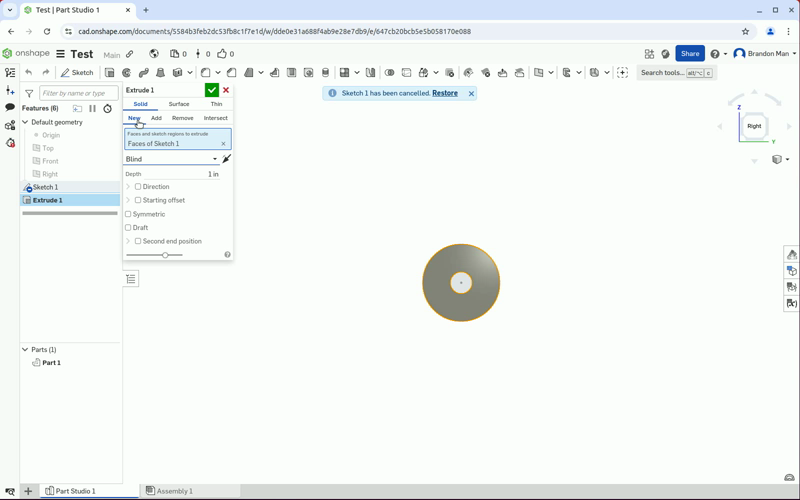
text(23.108)
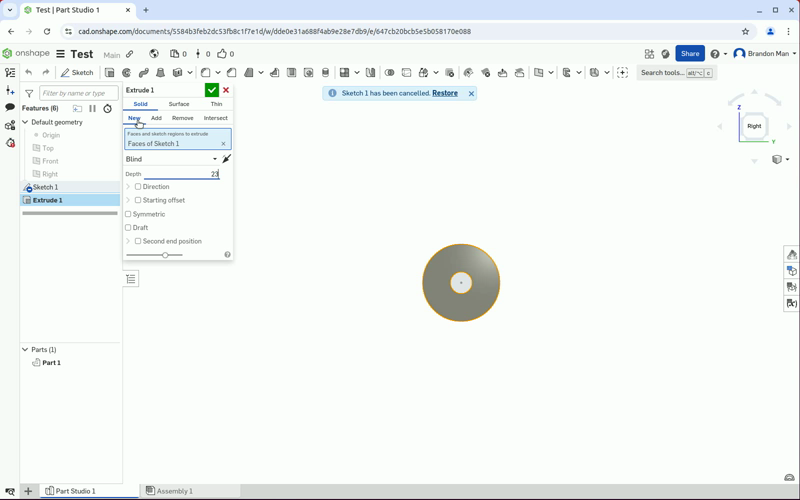
key(enter)
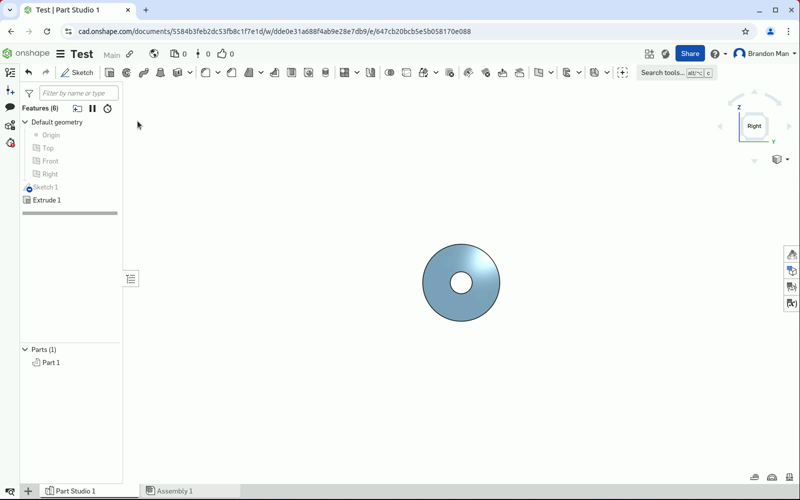
key(shift+h)
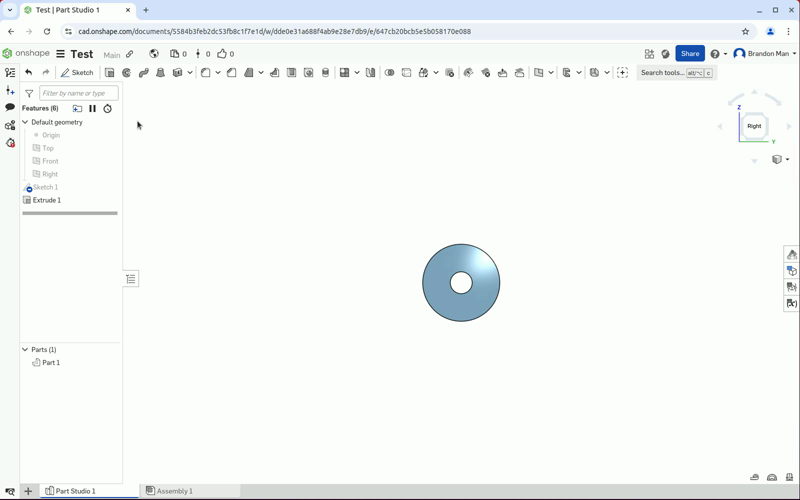
key(shift+h)
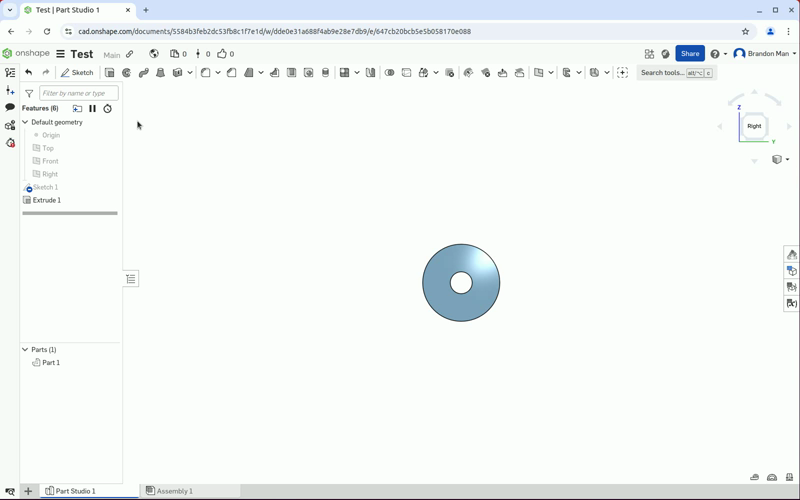
mouse_move(73, 189)
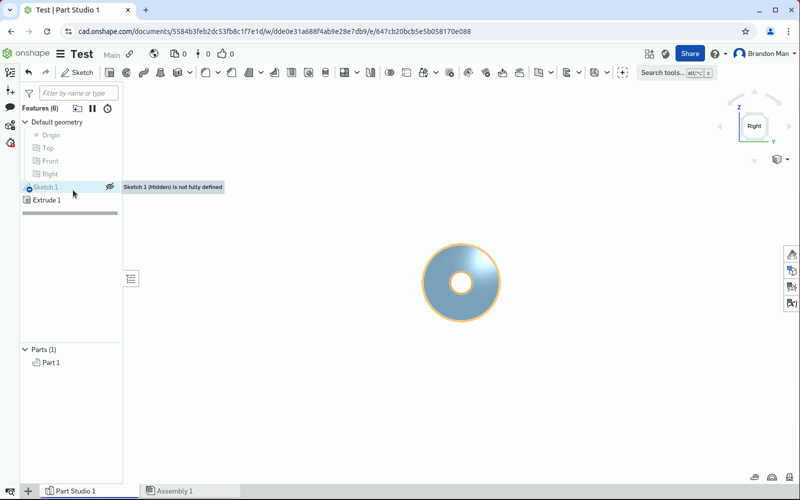
click(73, 189)
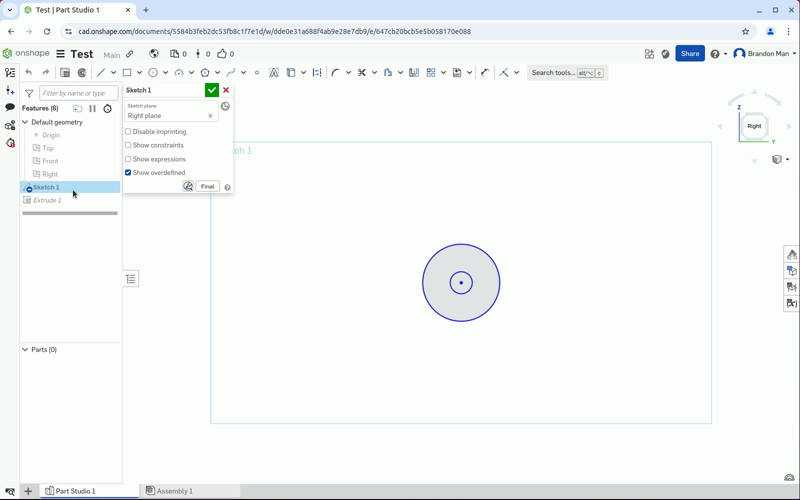
mouse_move(229, 92)
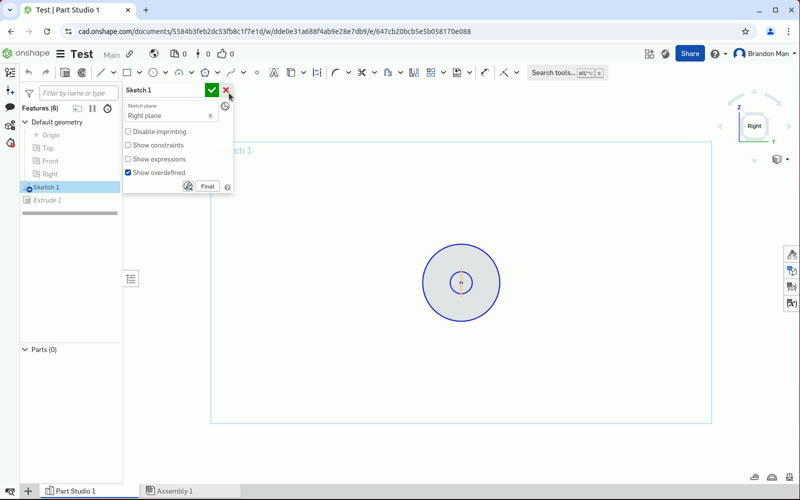
click(229, 92)
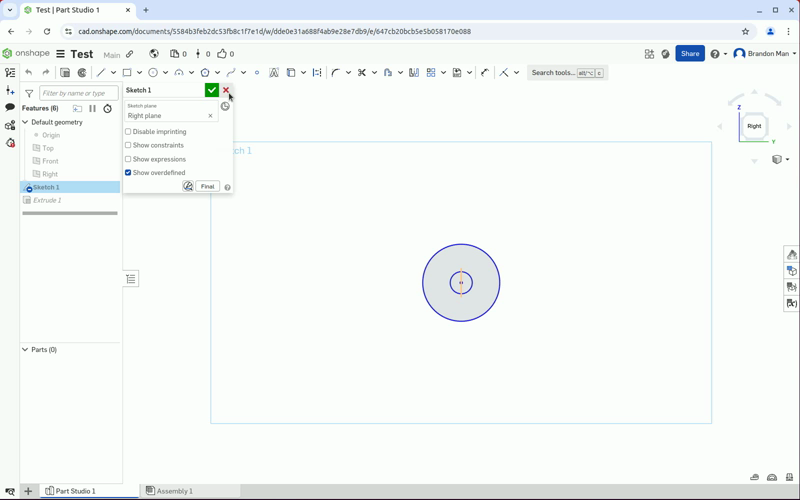
key(shift+s)
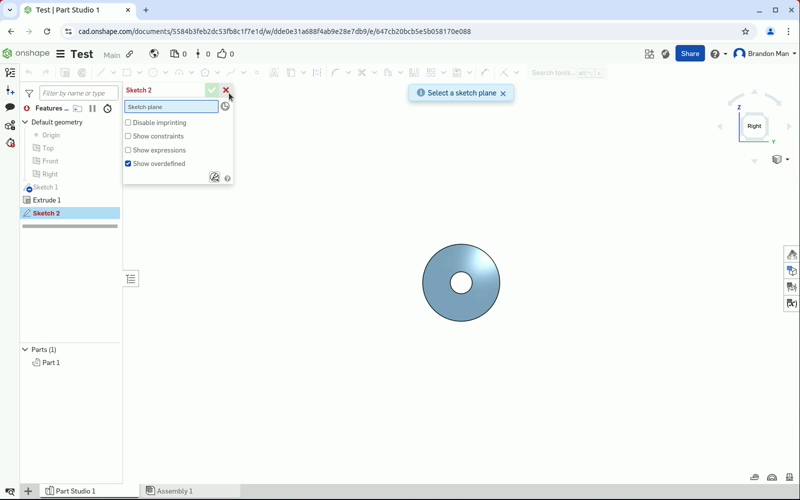
mouse_move(73, 176)
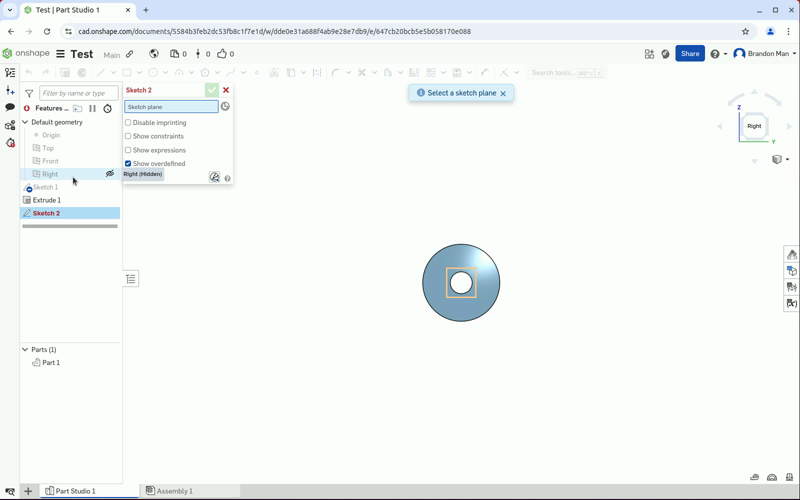
click(73, 176)
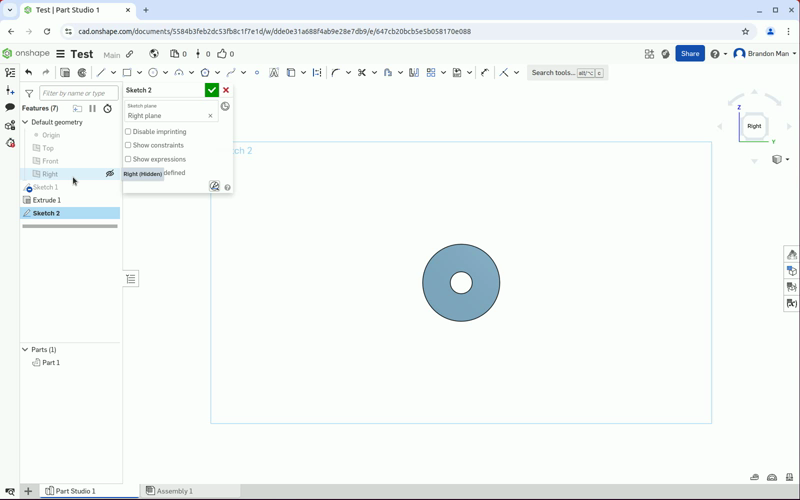
mouse_move(73, 352)
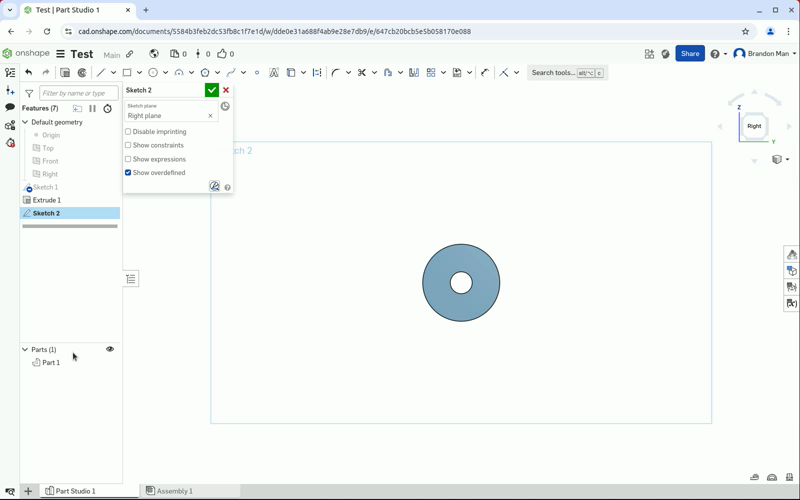
key(y)
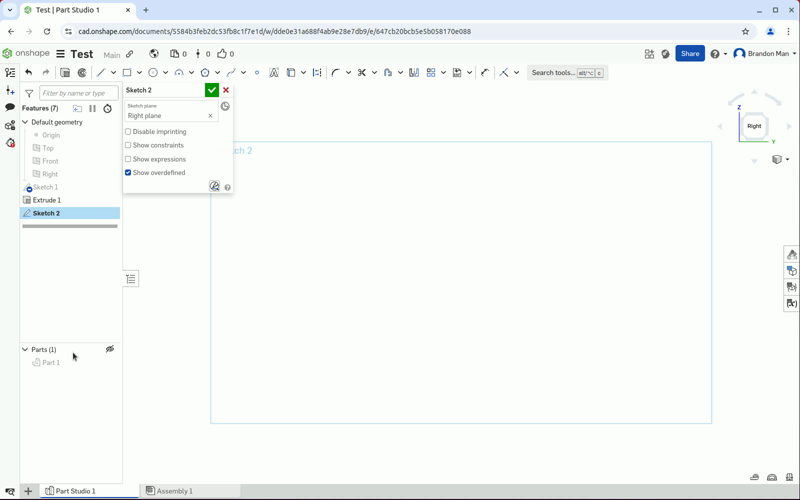
key(c)
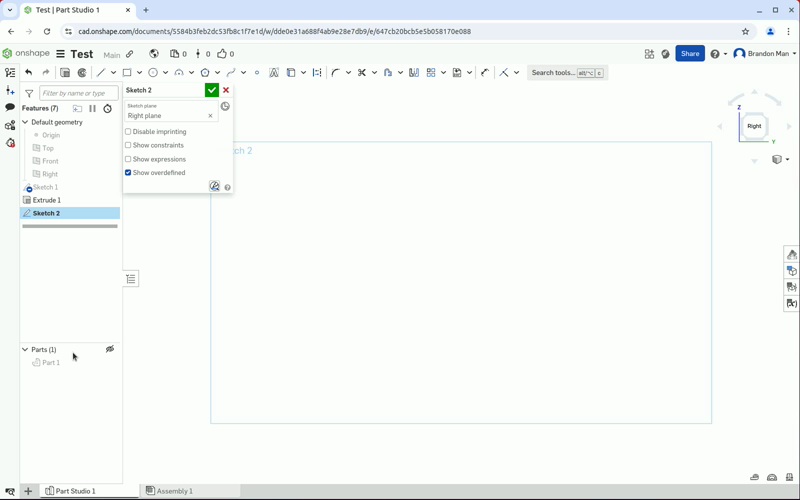
key_down(shift)
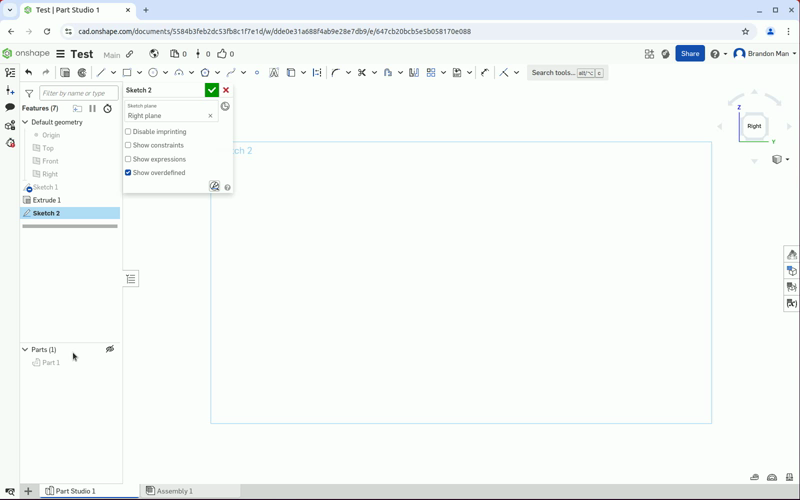
mouse_move(460, 282)
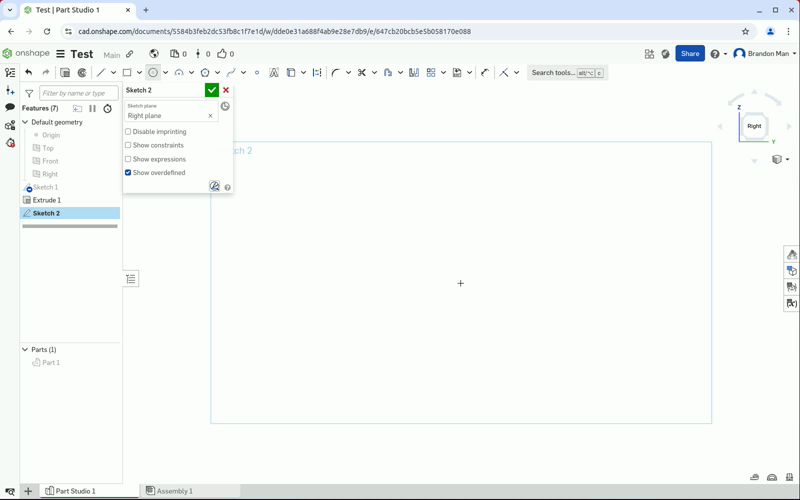
click(460, 282)
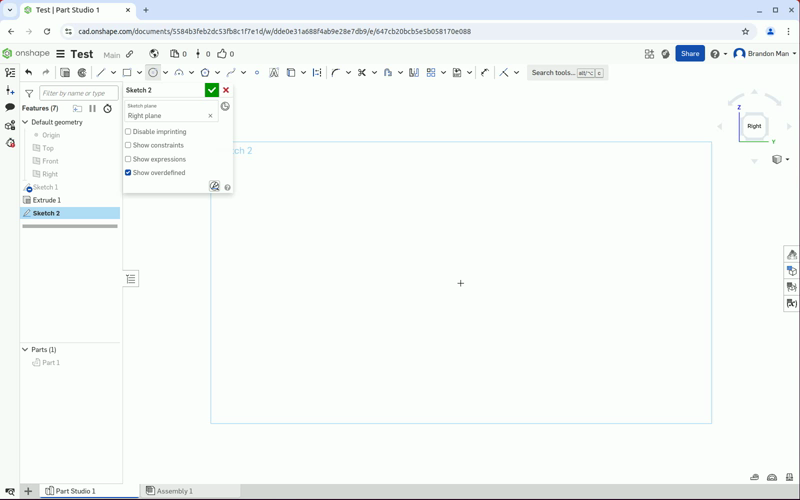
key_up(shift)
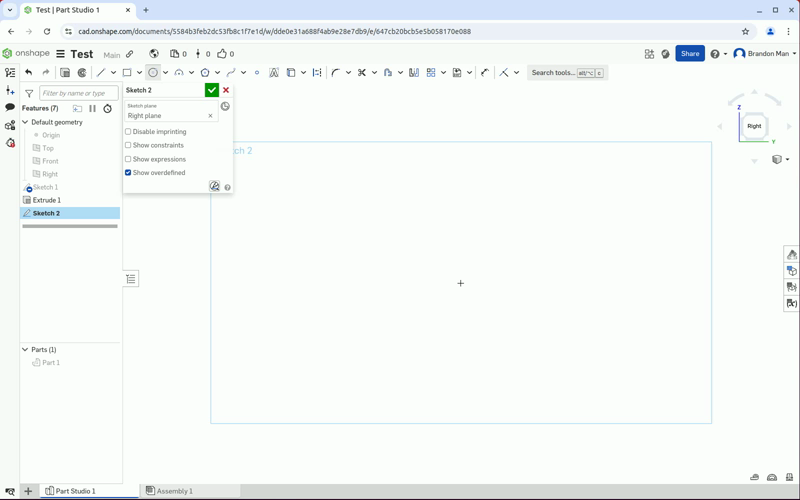
mouse_move(472, 282)
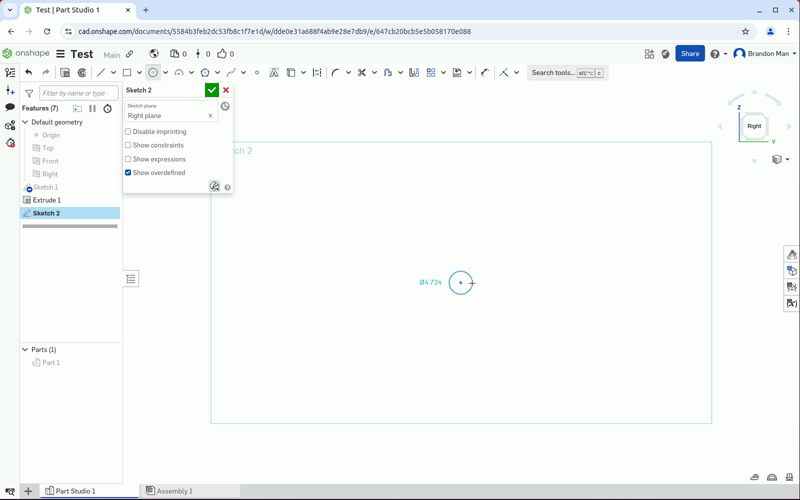
click(472, 282)
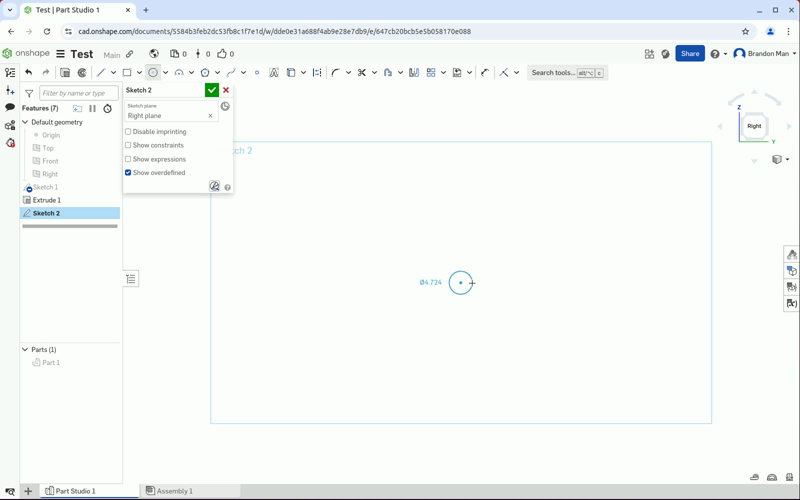
key(esc)
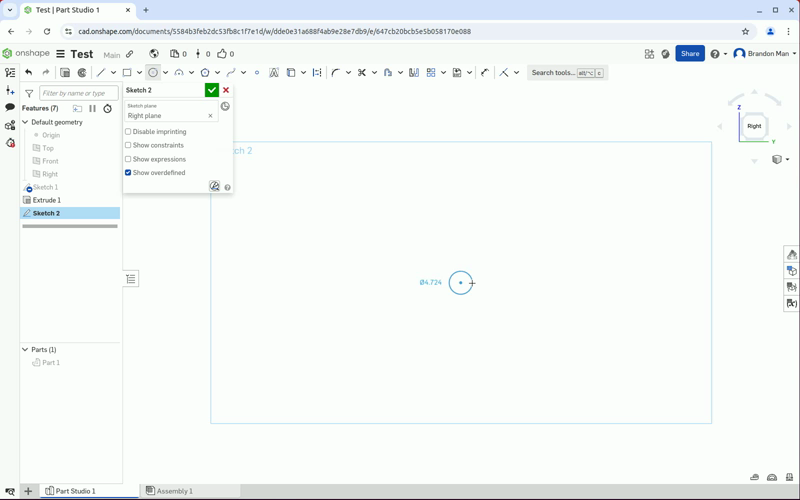
mouse_move(457, 290)
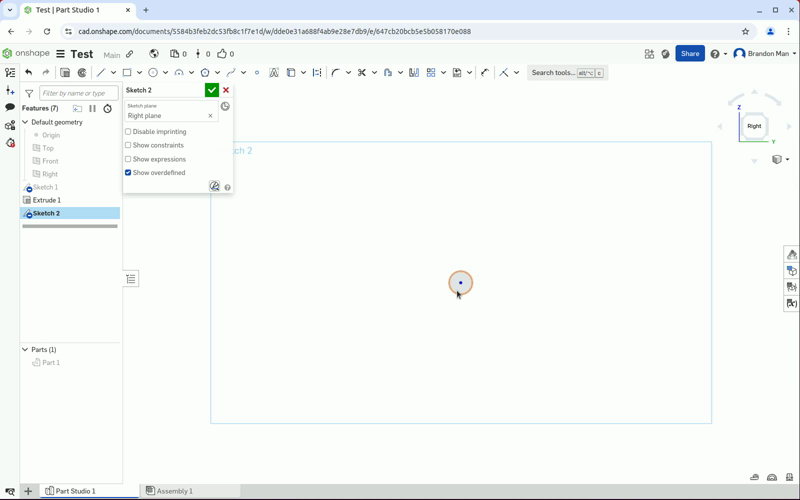
scroll(6)
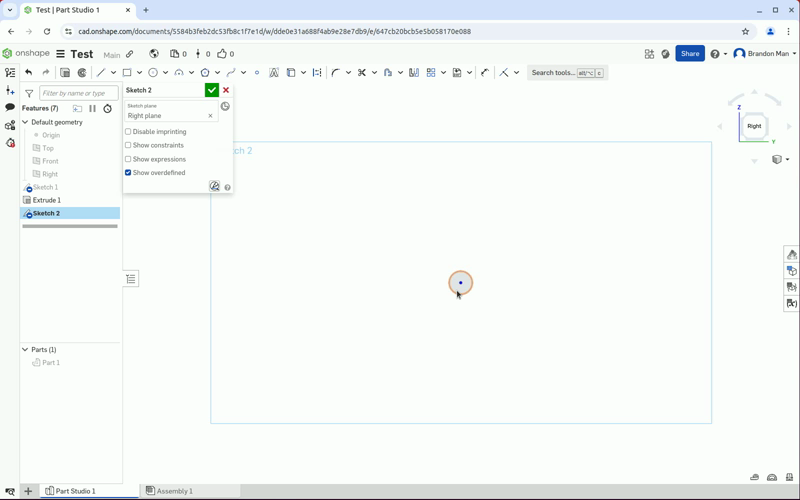
scroll(6)
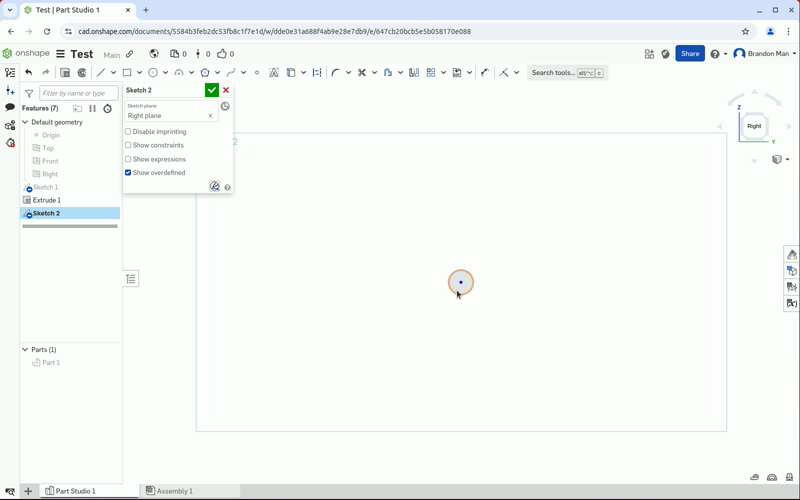
scroll(6)
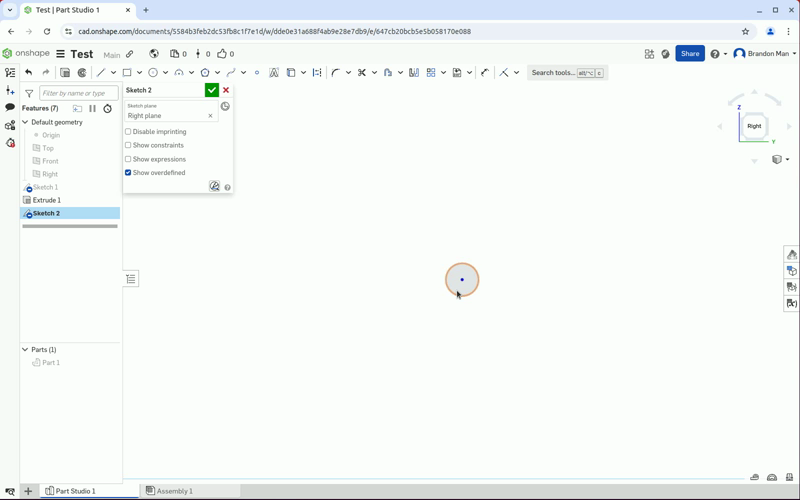
scroll(6)
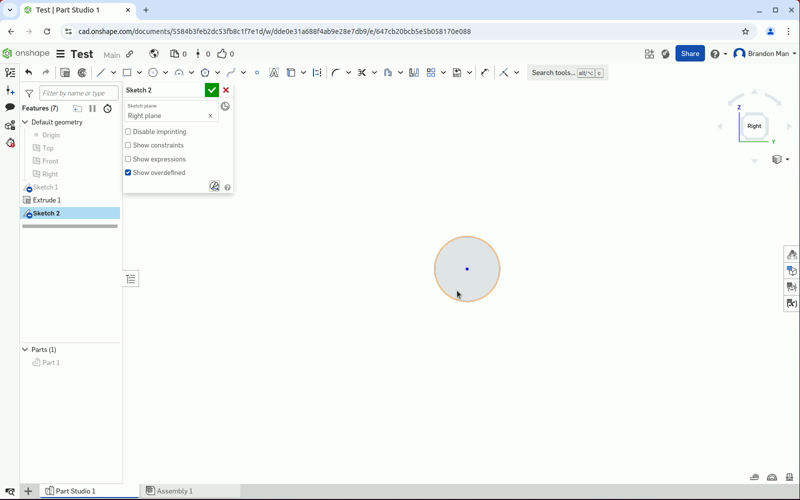
scroll(6)
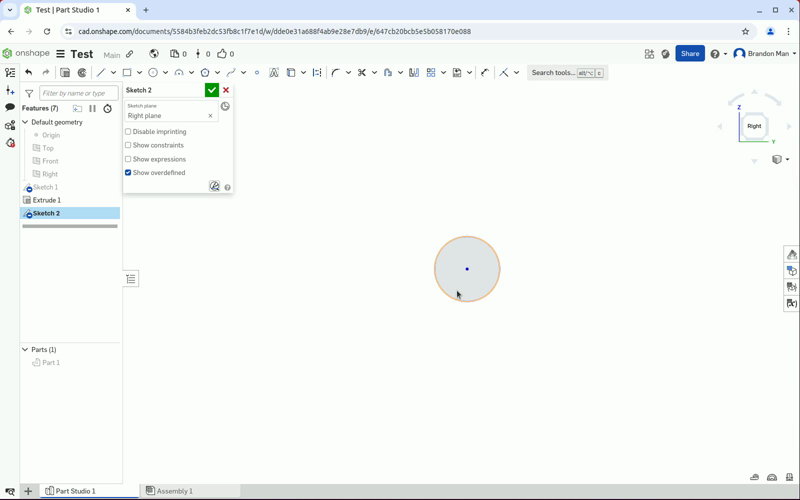
scroll(6)
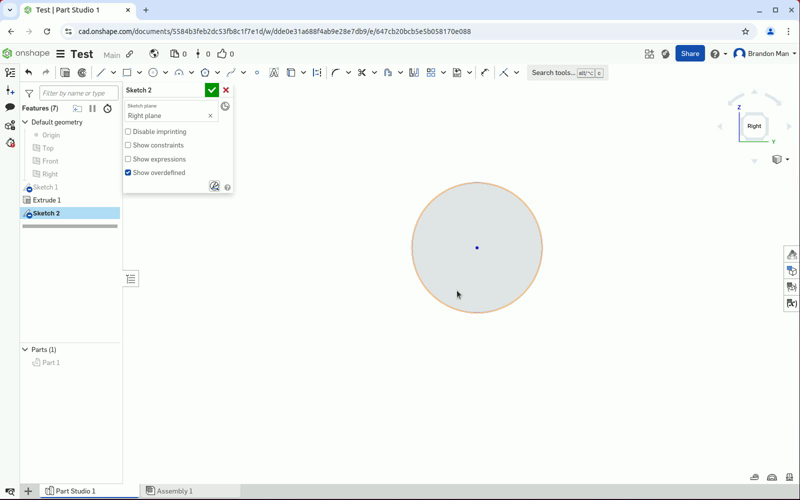
scroll(6)
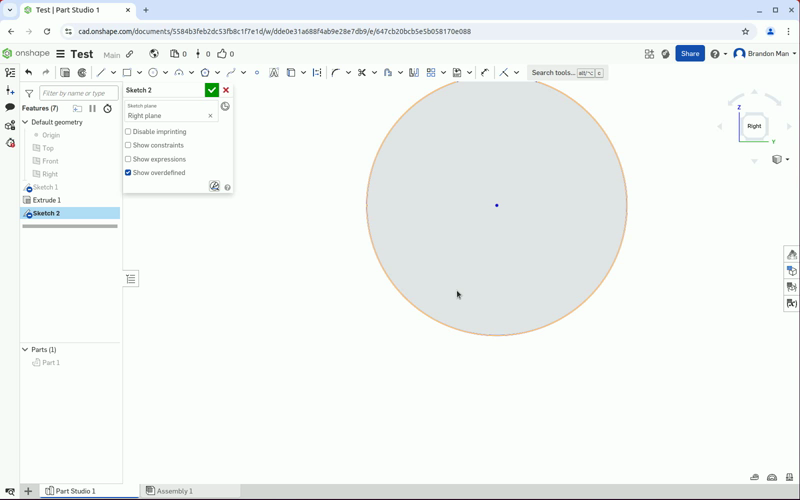
click(457, 290)
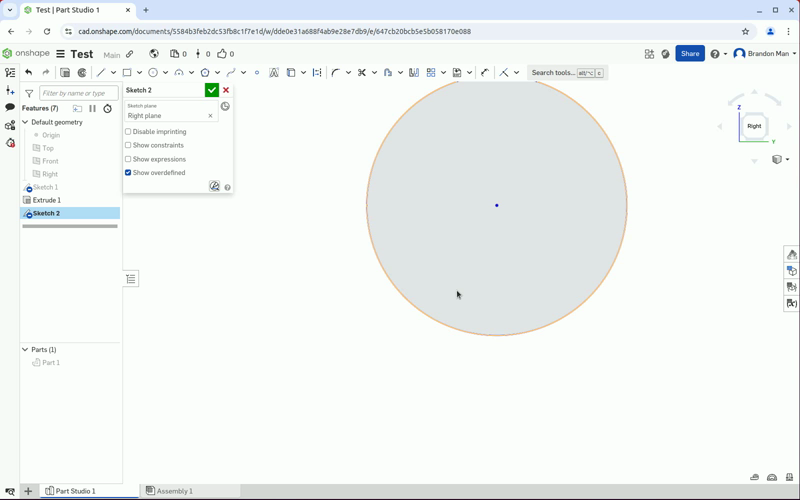
scroll(-6)
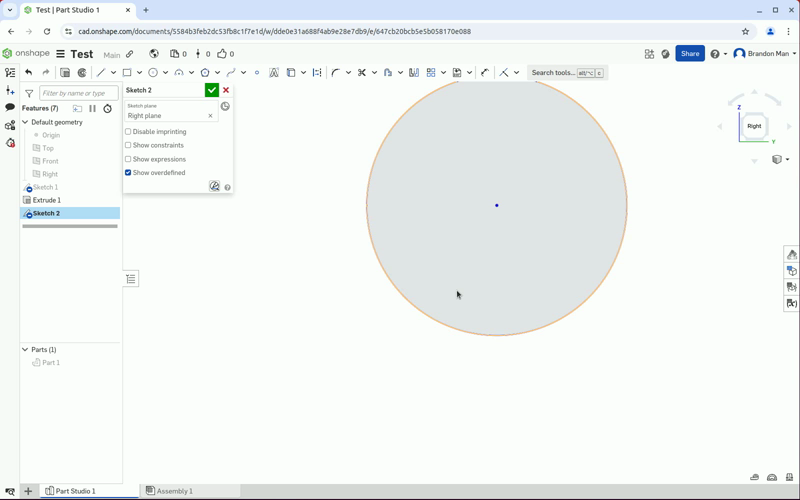
scroll(-6)
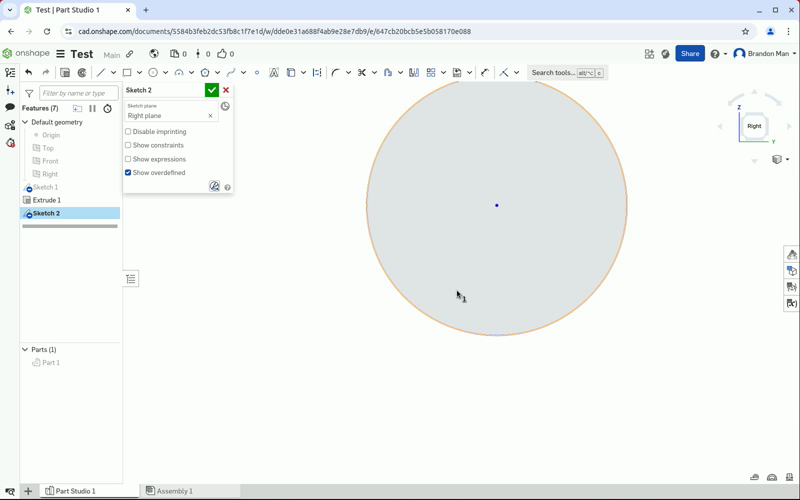
scroll(-6)
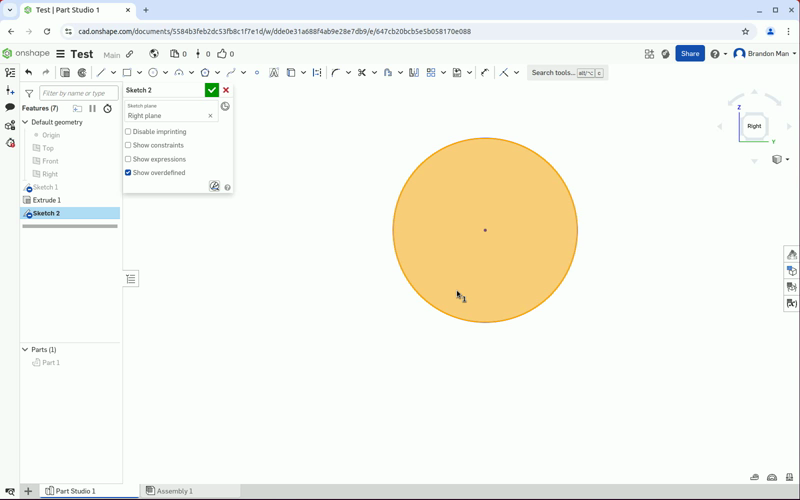
scroll(-6)
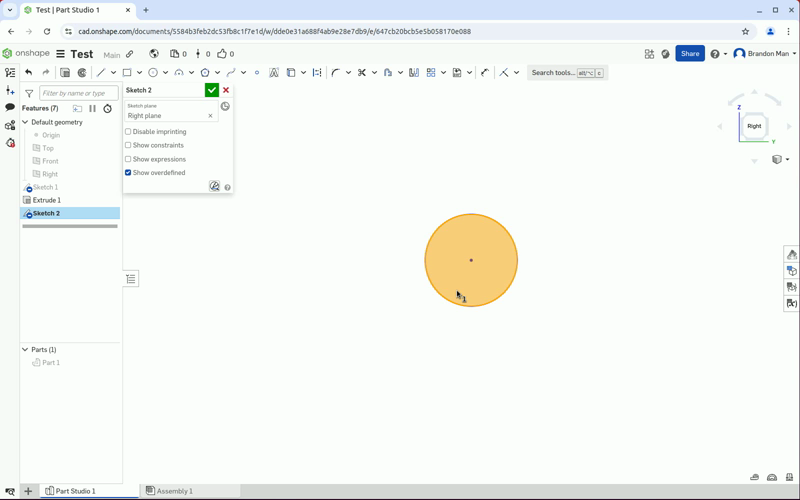
scroll(-6)
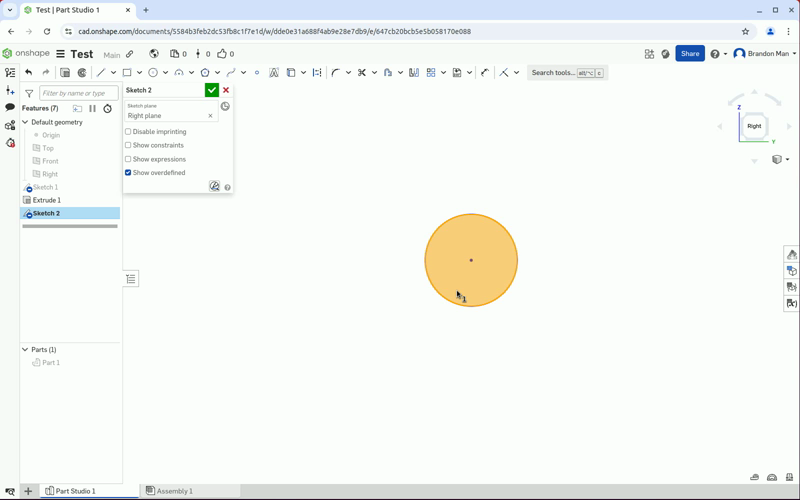
scroll(-6)
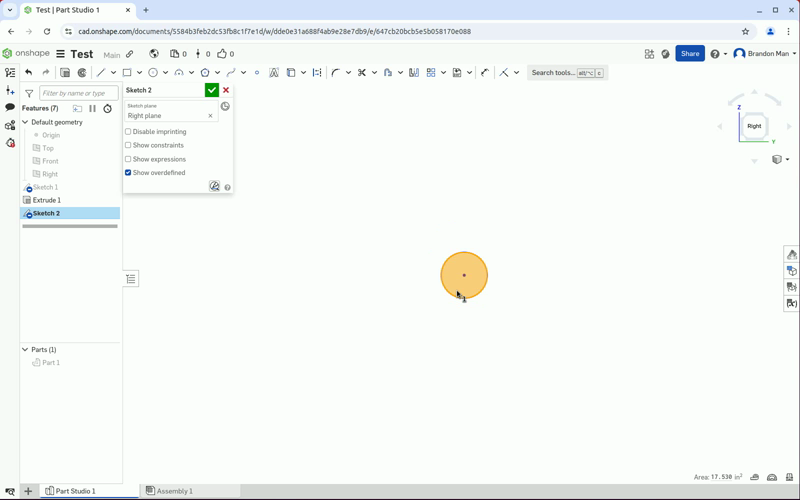
scroll(-6)
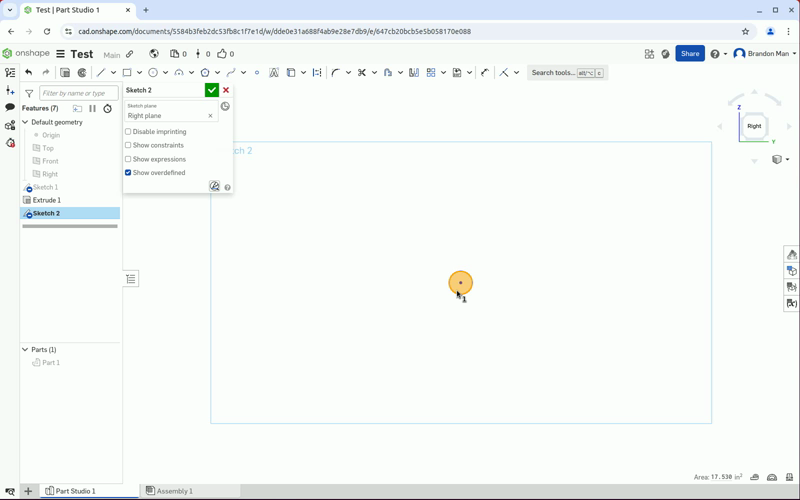
mouse_move(73, 352)
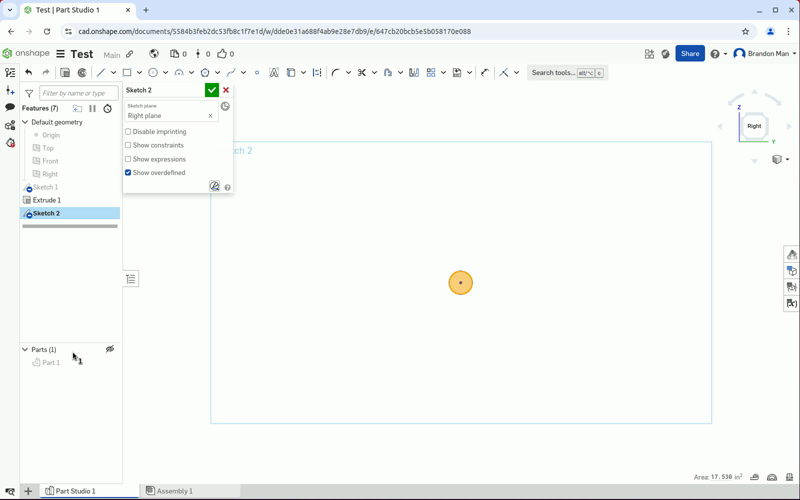
key(shift+y)
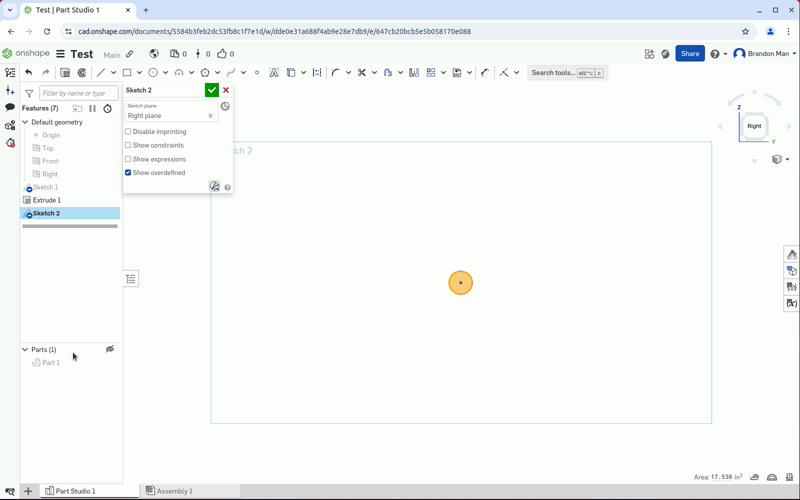
key(shift+e)
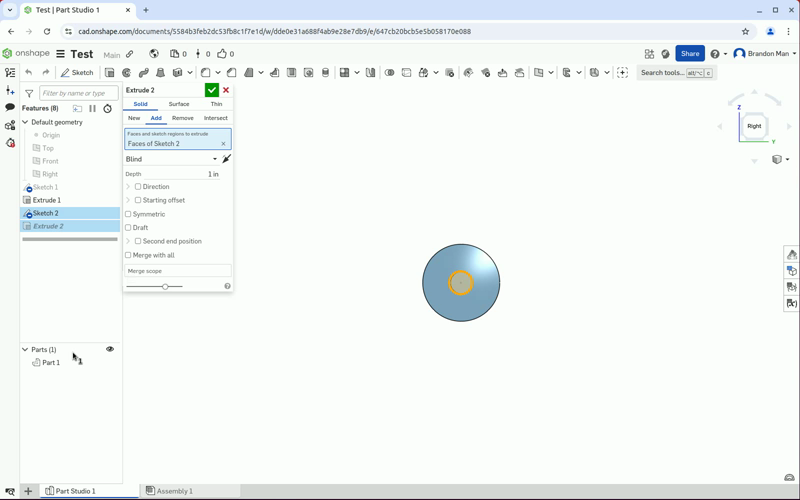
mouse_move(143, 106)
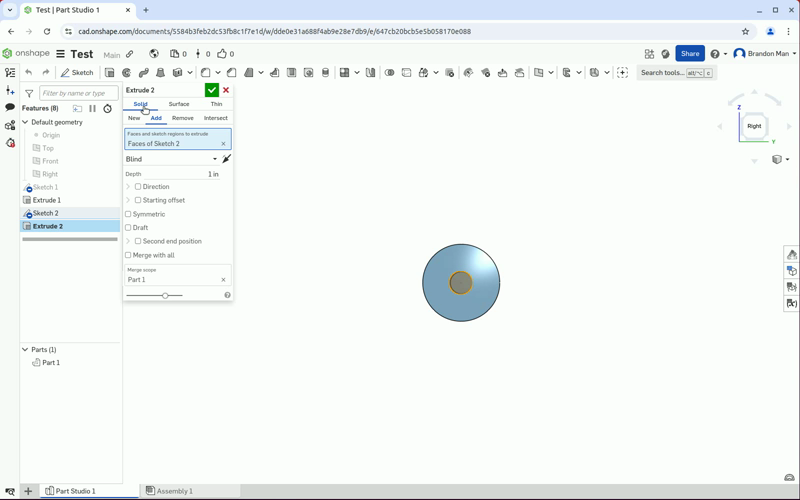
click(143, 106)
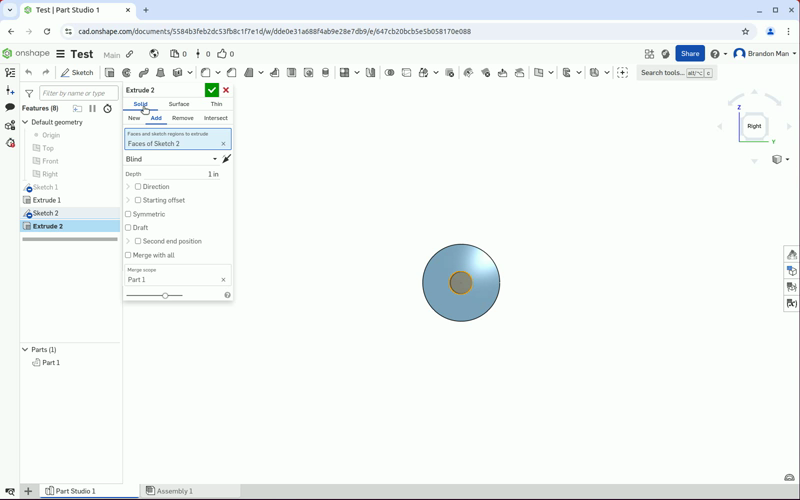
mouse_move(137, 120)
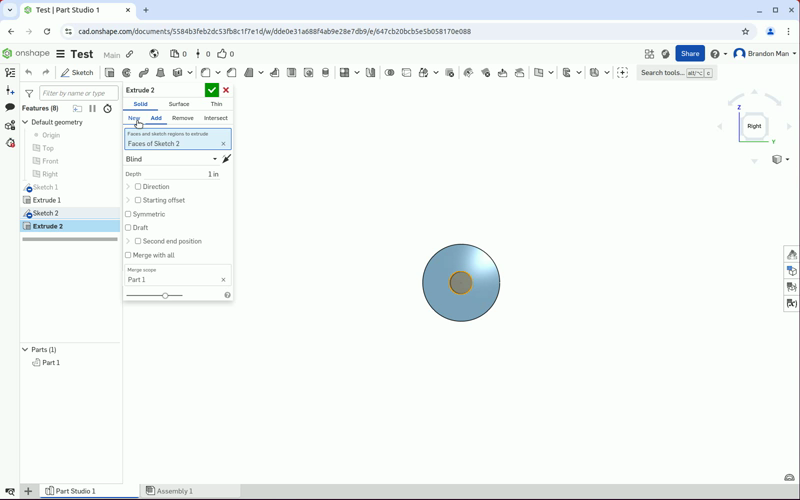
click(137, 120)
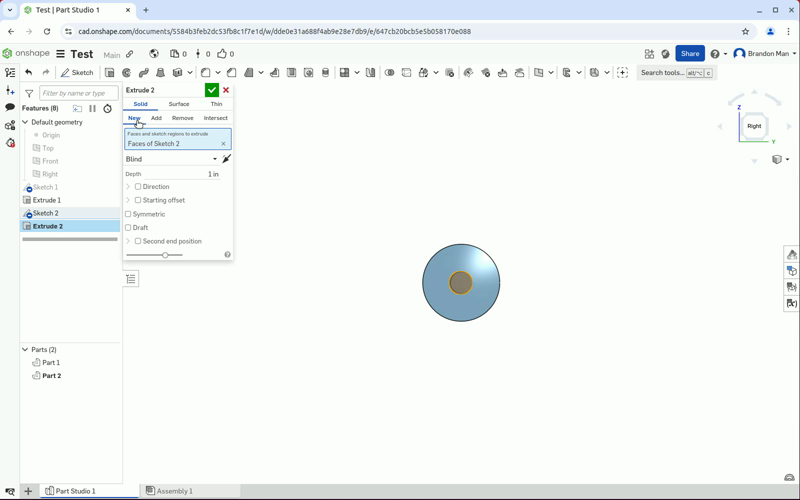
key(tab, 4)
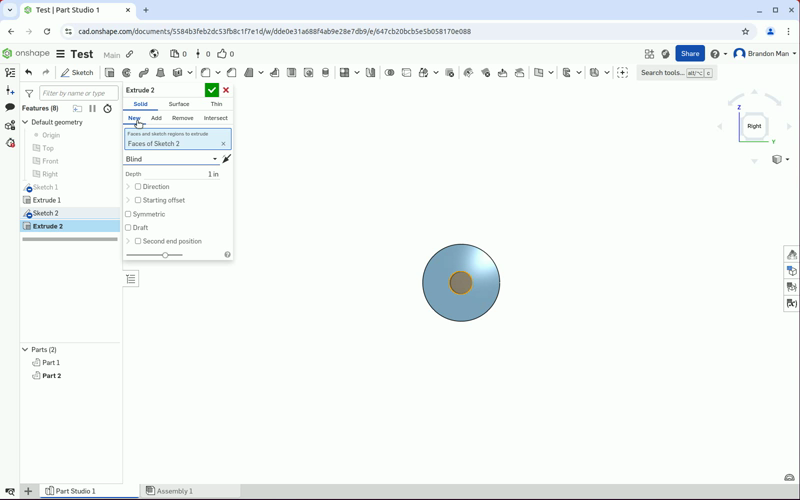
text(23.108)
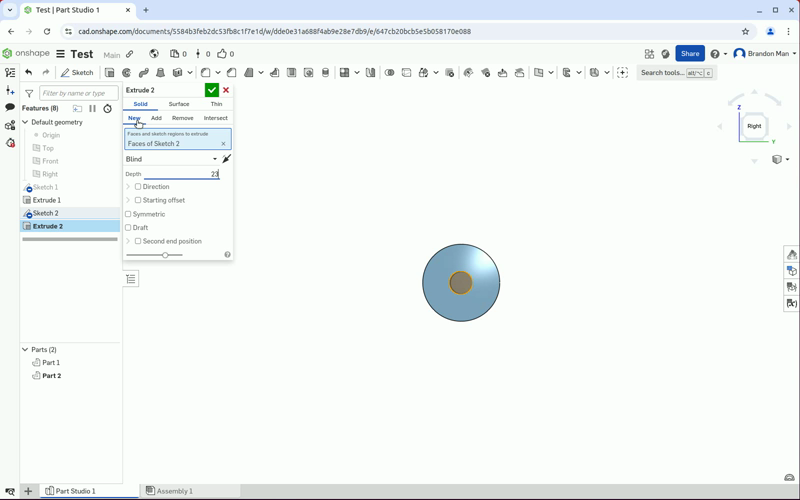
key(enter)
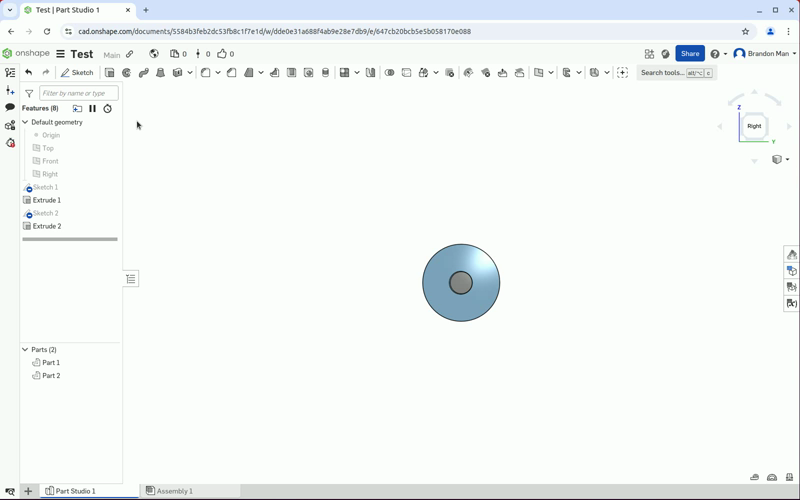
key(shift+h)
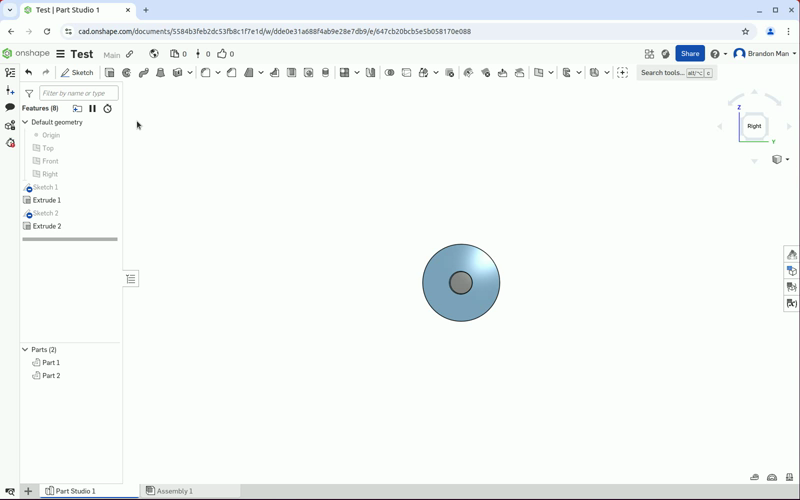
key(shift+h)
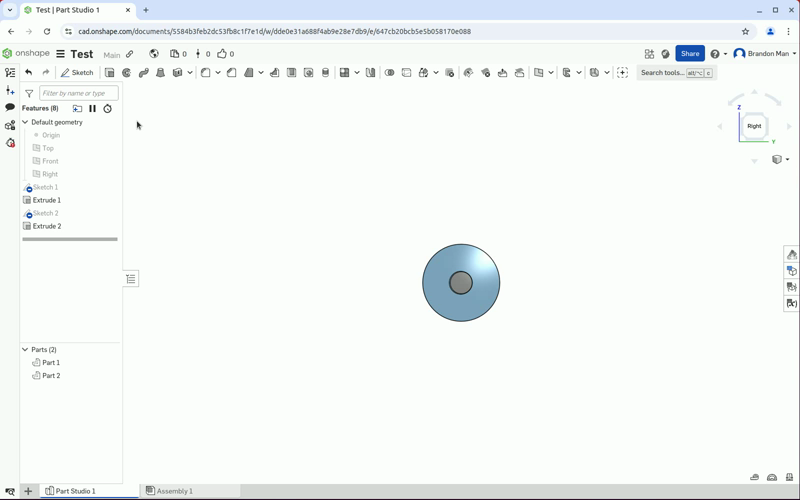
mouse_move(73, 189)
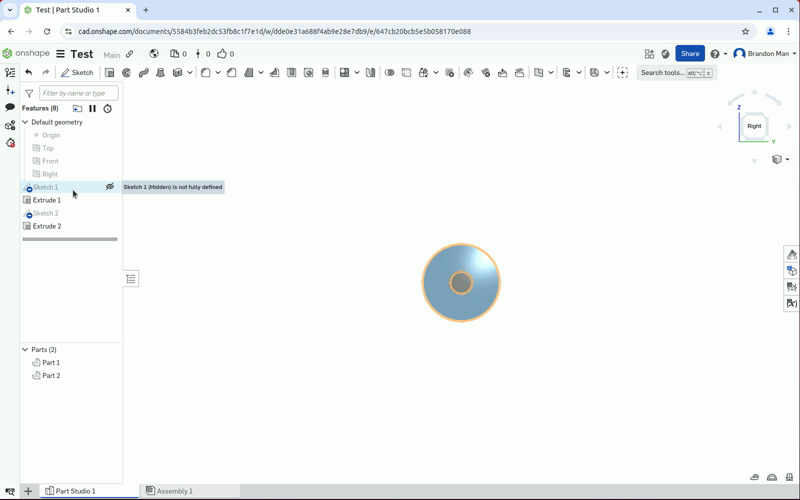
click(73, 189)
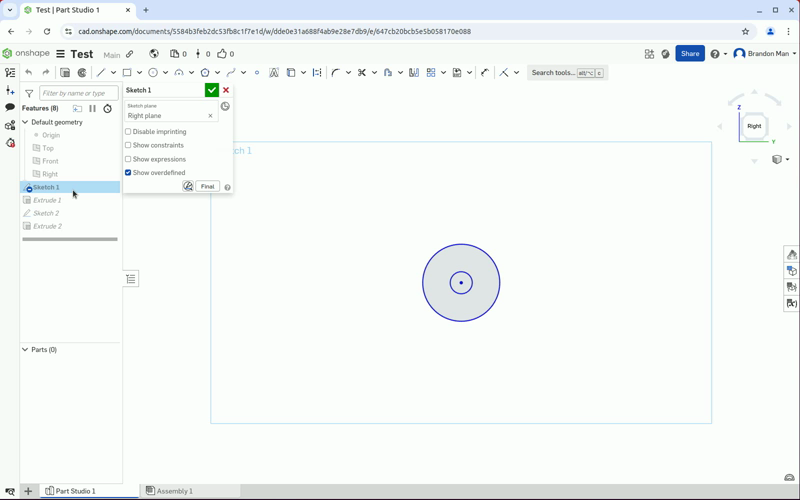
mouse_move(229, 92)
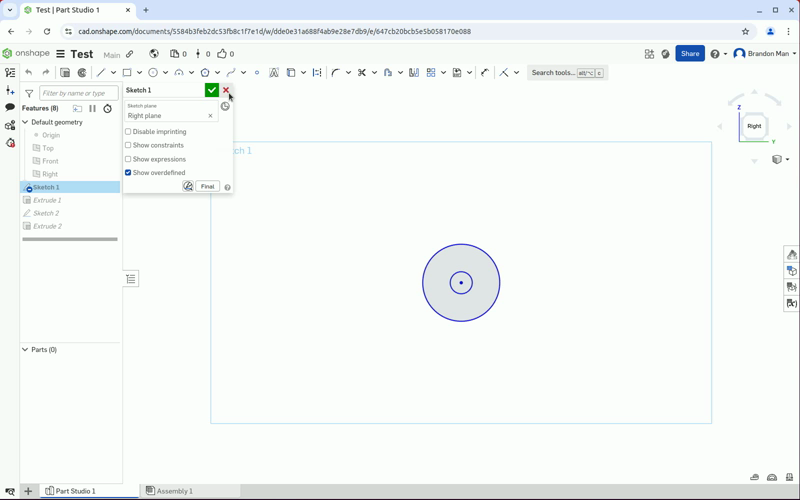
click(229, 92)
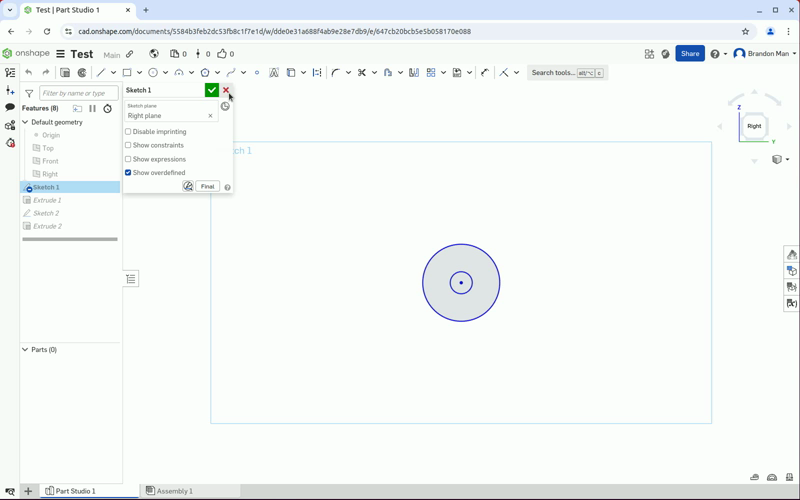
key(shift+s)
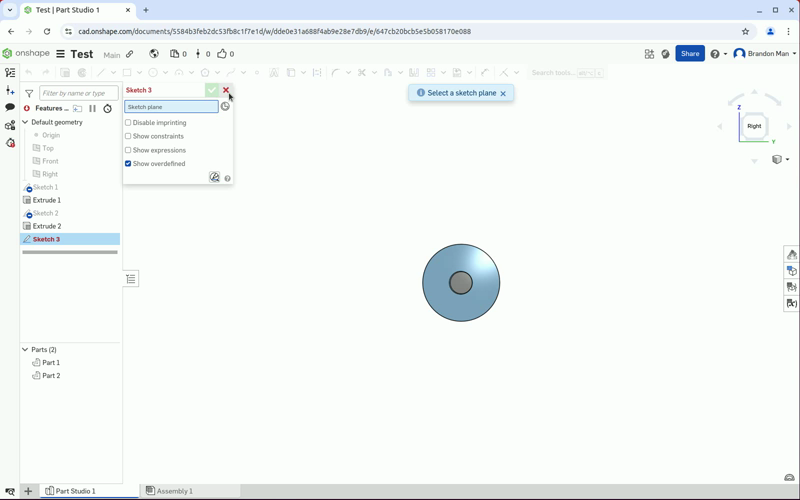
mouse_move(73, 176)
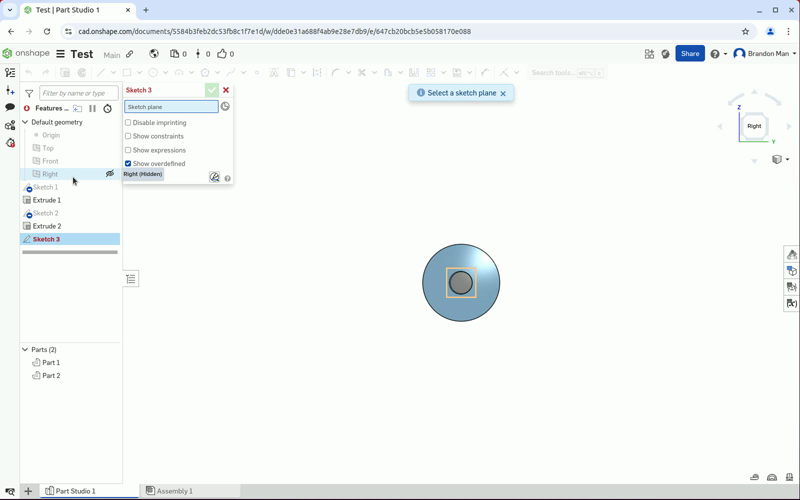
click(73, 176)
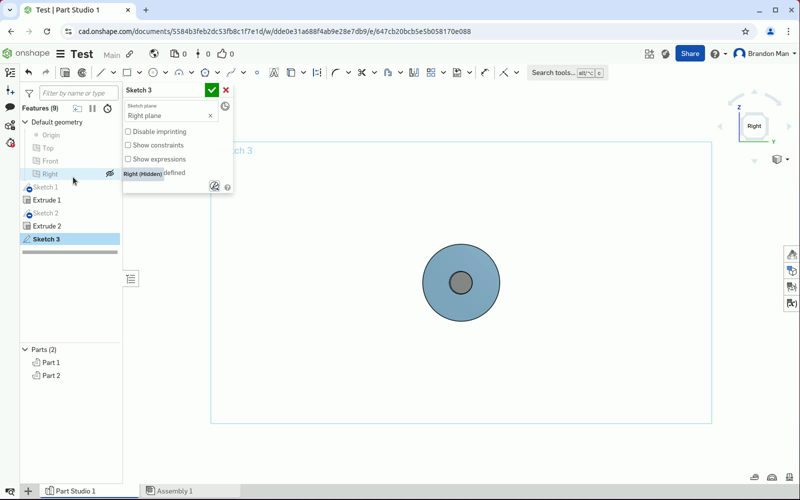
mouse_move(73, 352)
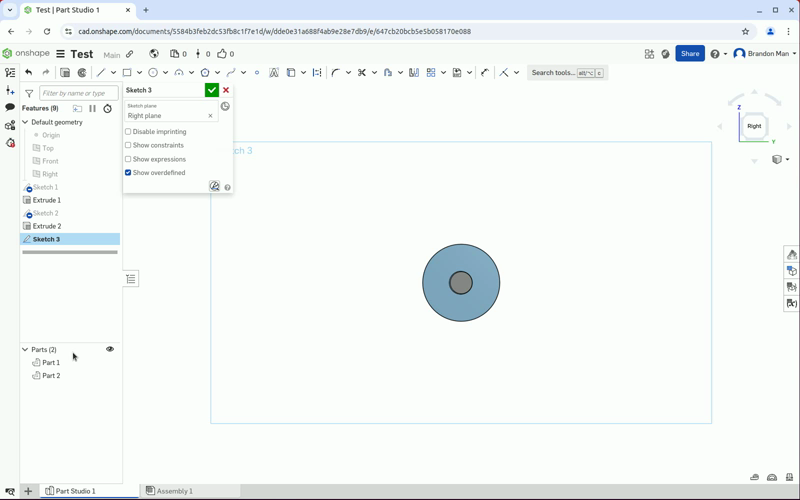
key(y)
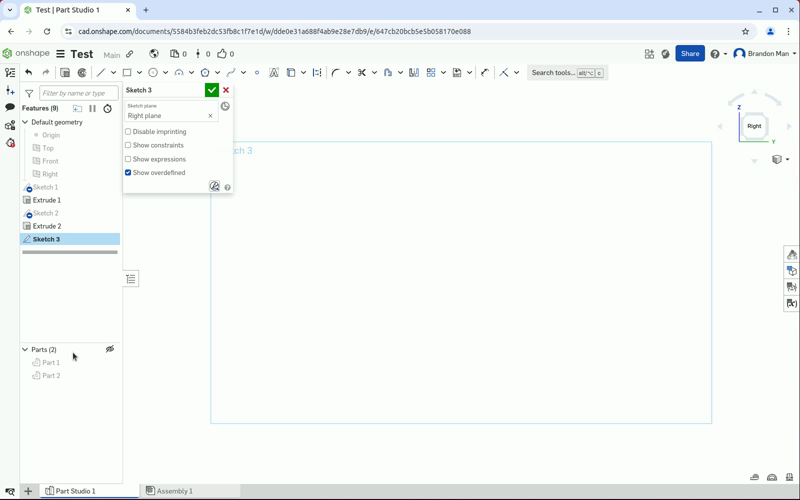
key(c)
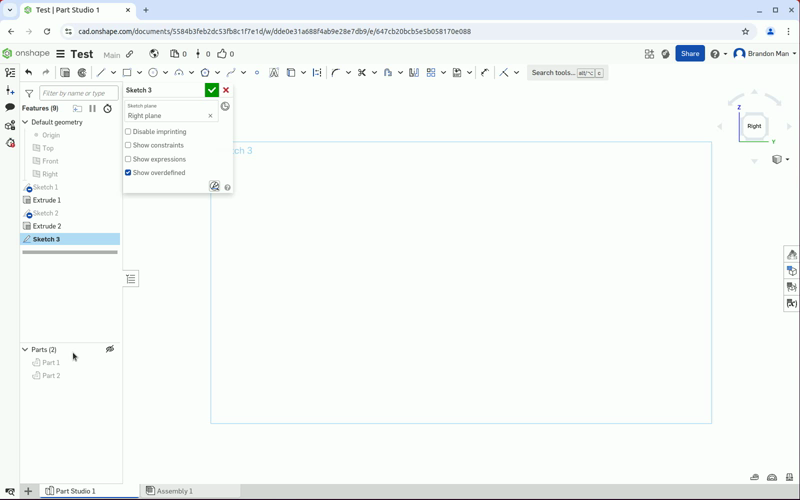
key_down(shift)
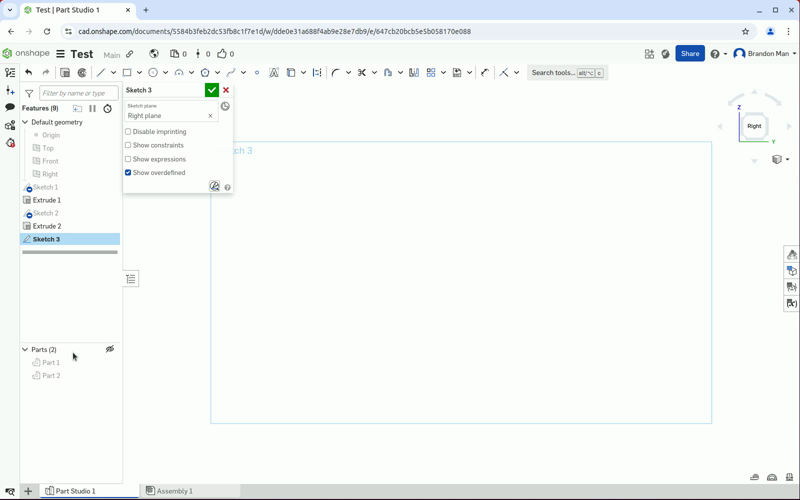
mouse_move(460, 282)
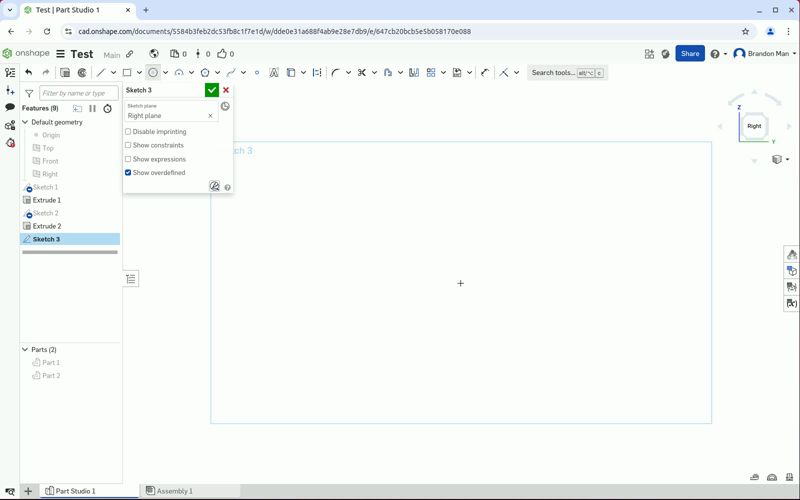
click(460, 282)
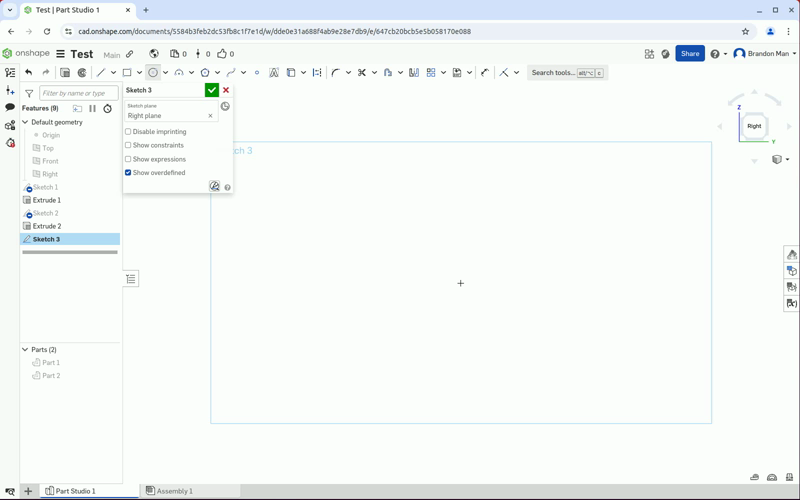
key_up(shift)
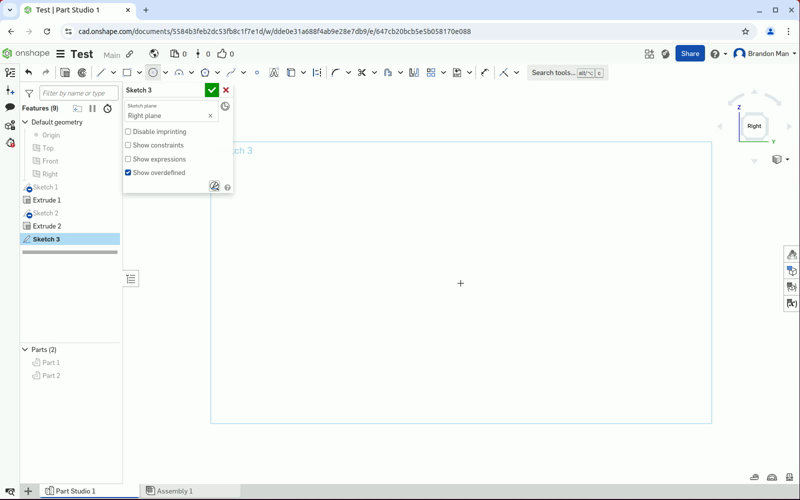
mouse_move(472, 282)
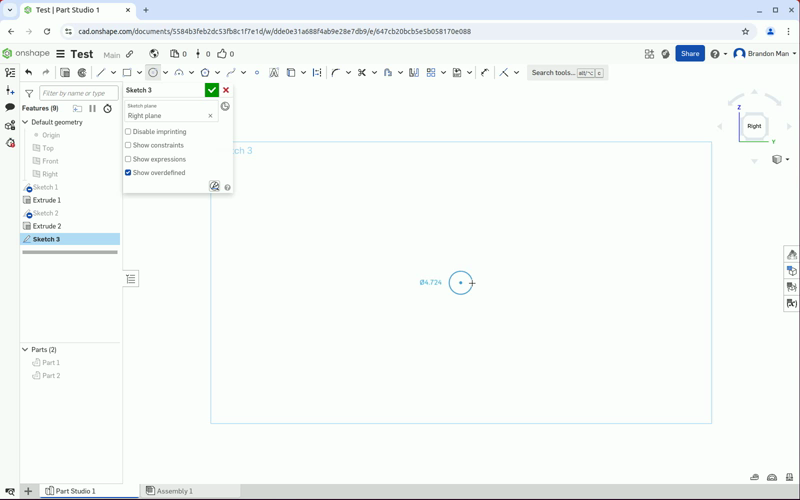
click(472, 282)
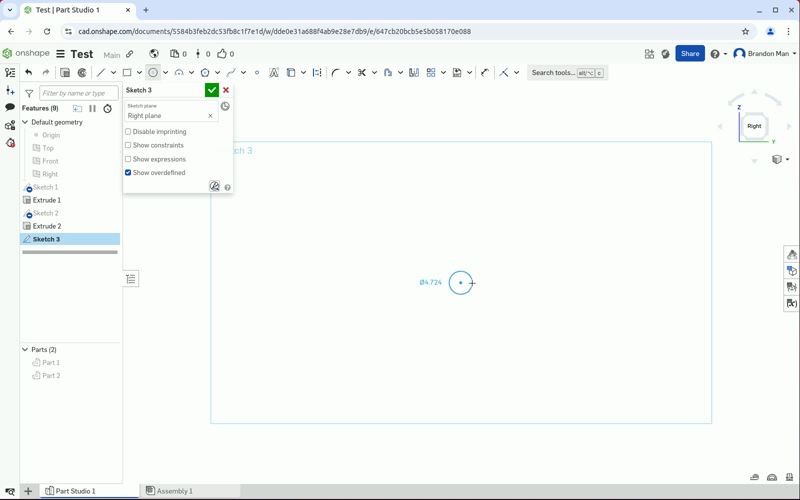
key(esc)
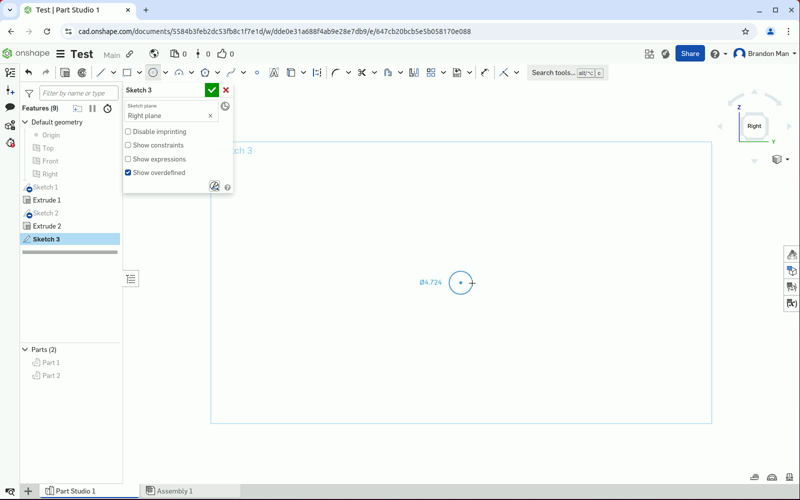
mouse_move(466, 290)
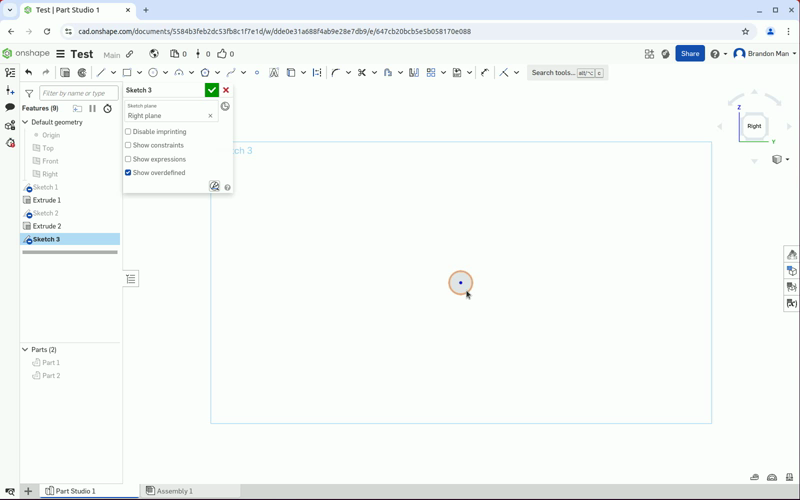
scroll(6)
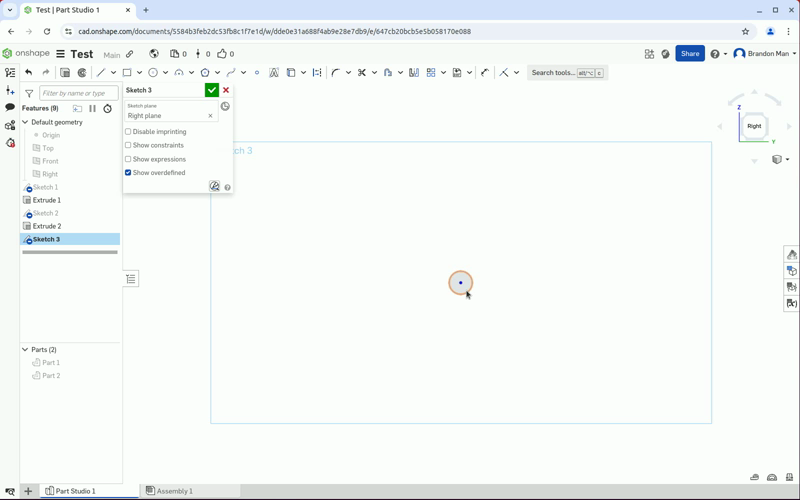
scroll(6)
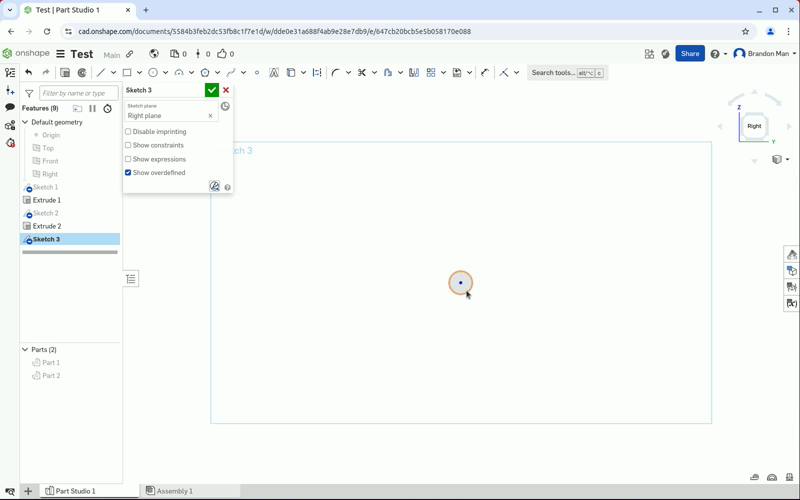
scroll(6)
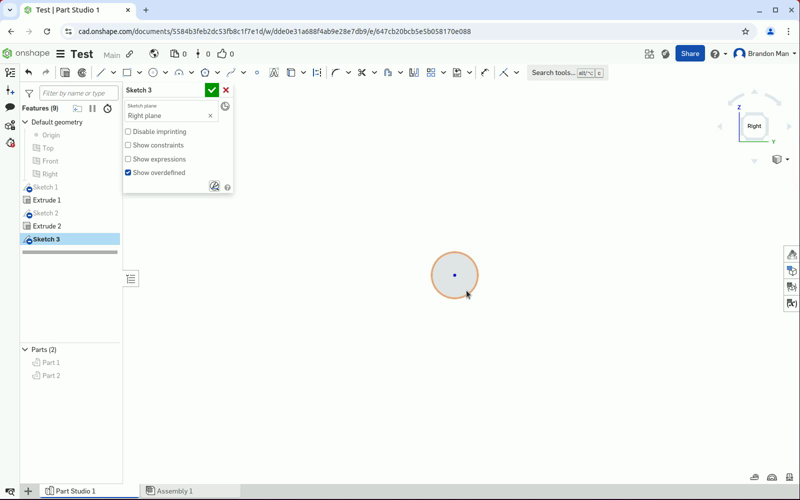
scroll(6)
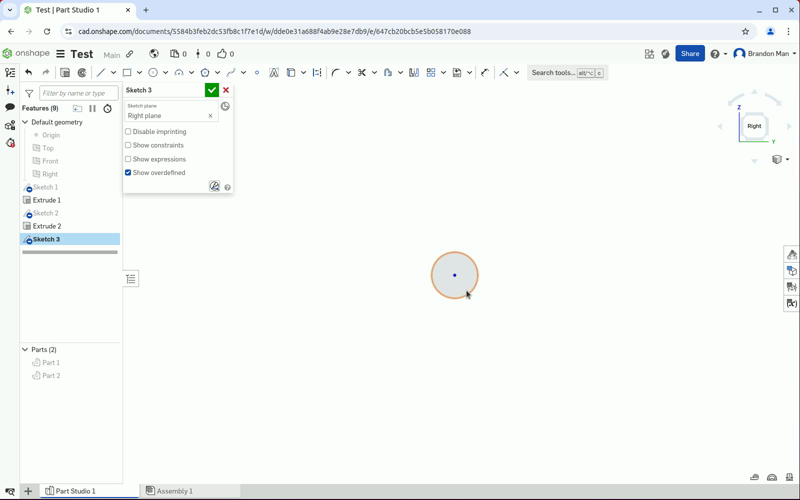
scroll(6)
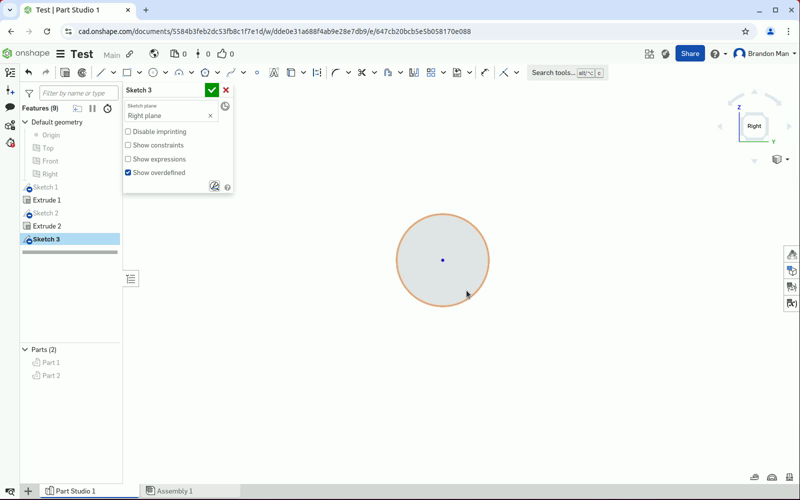
scroll(6)
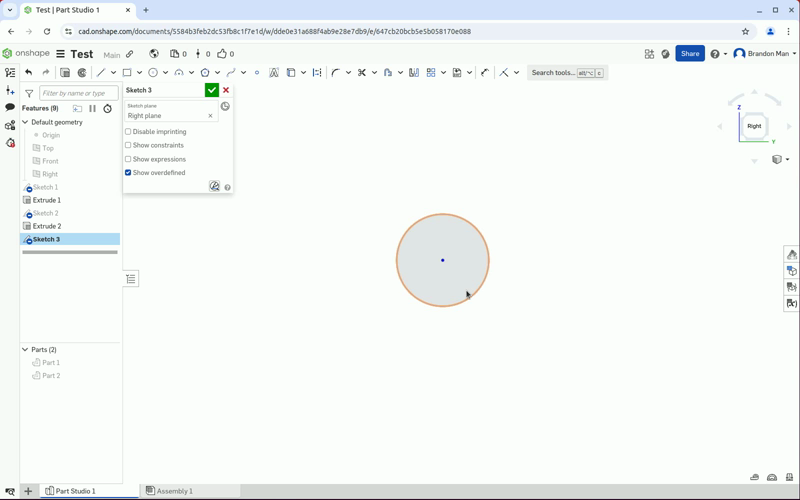
scroll(6)
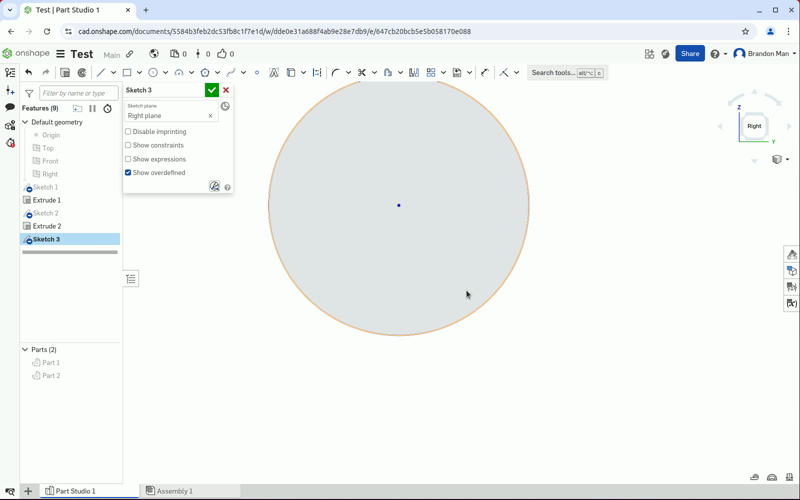
click(466, 290)
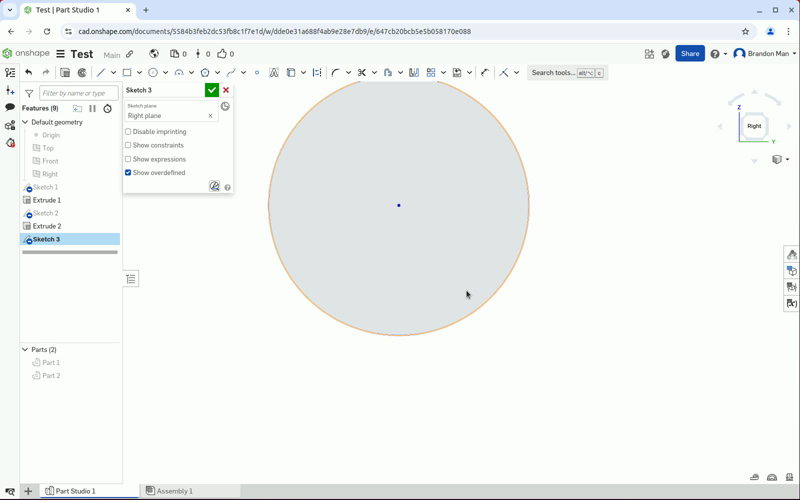
scroll(-6)
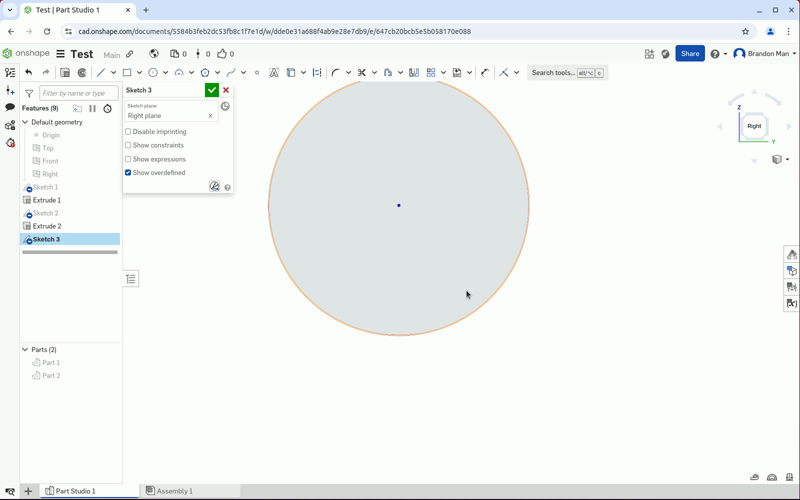
scroll(-6)
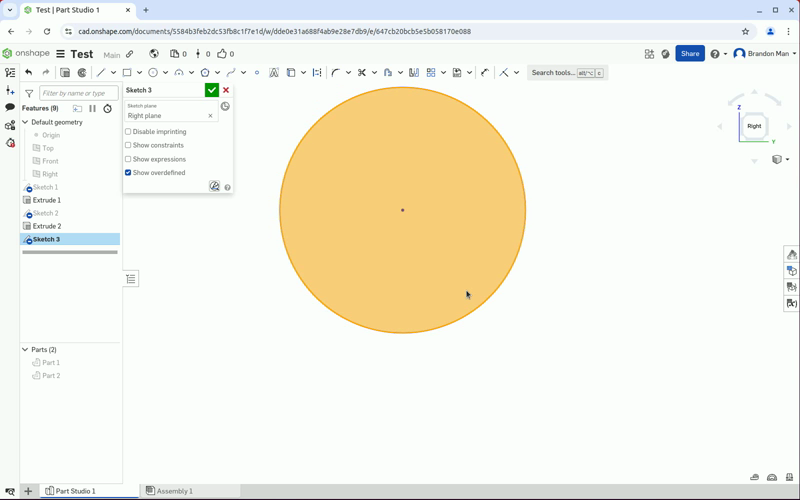
scroll(-6)
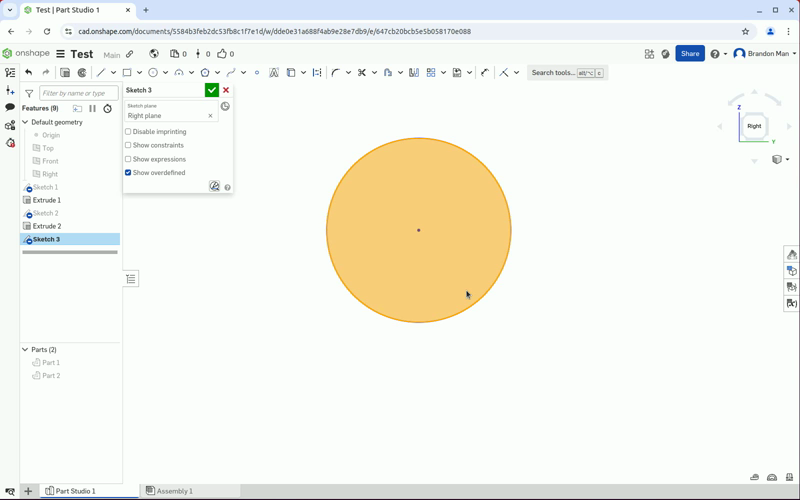
scroll(-6)
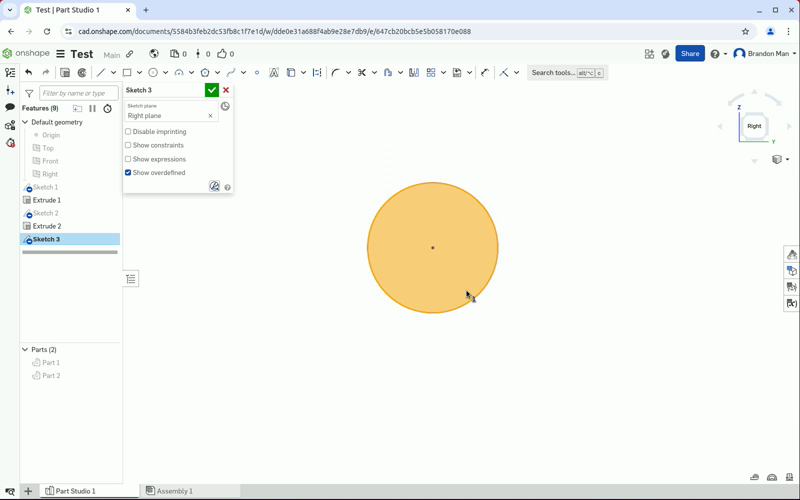
scroll(-6)
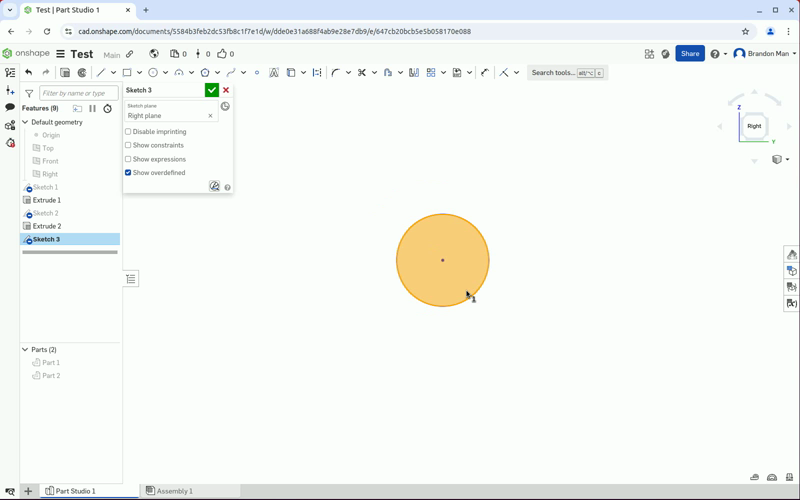
scroll(-6)
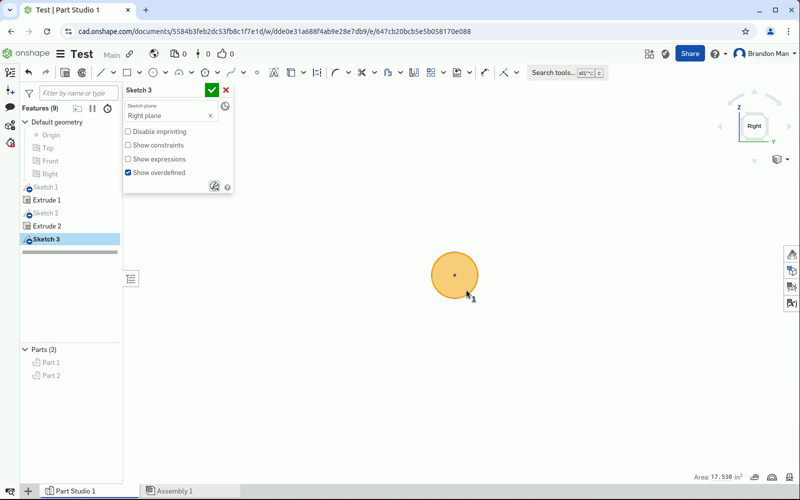
scroll(-6)
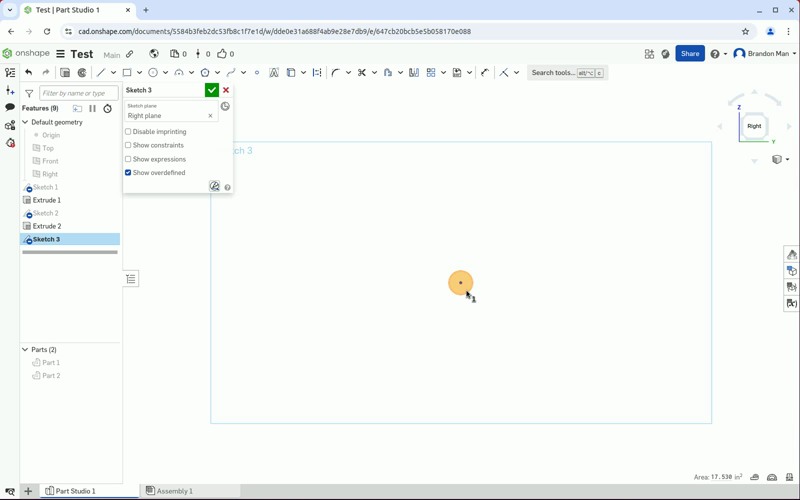
mouse_move(73, 352)
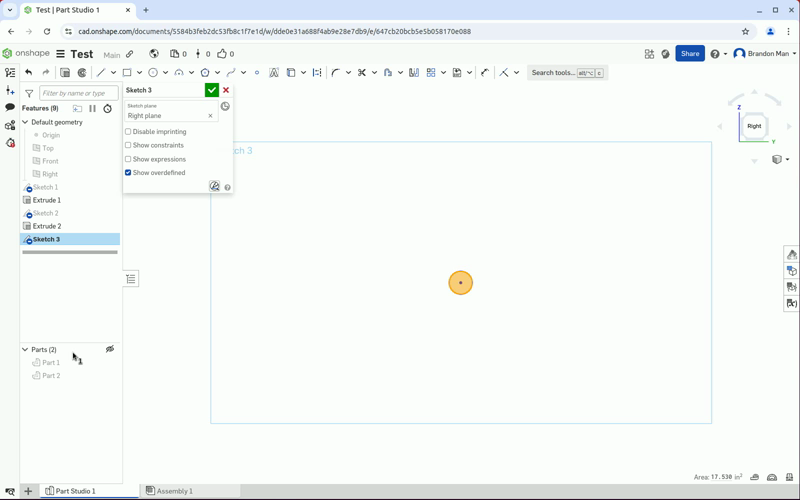
key(shift+y)
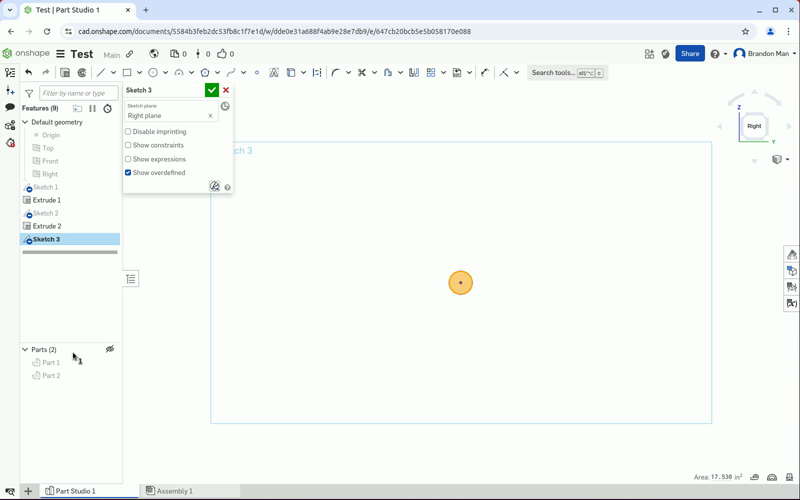
key(shift+e)
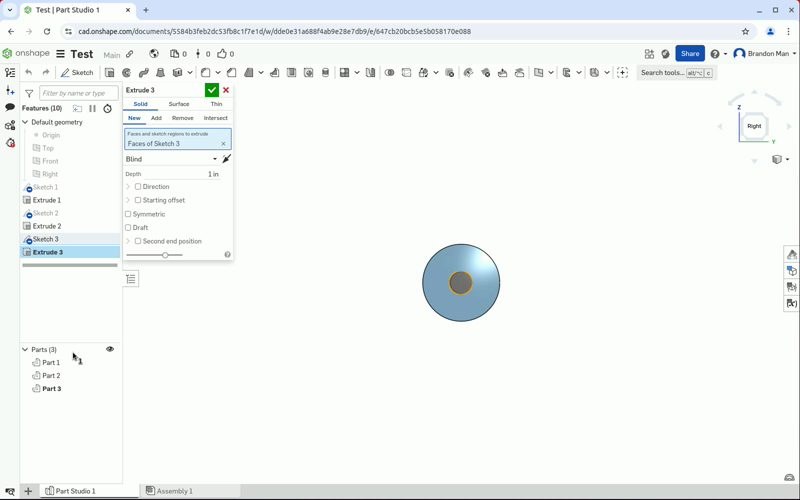
mouse_move(143, 106)
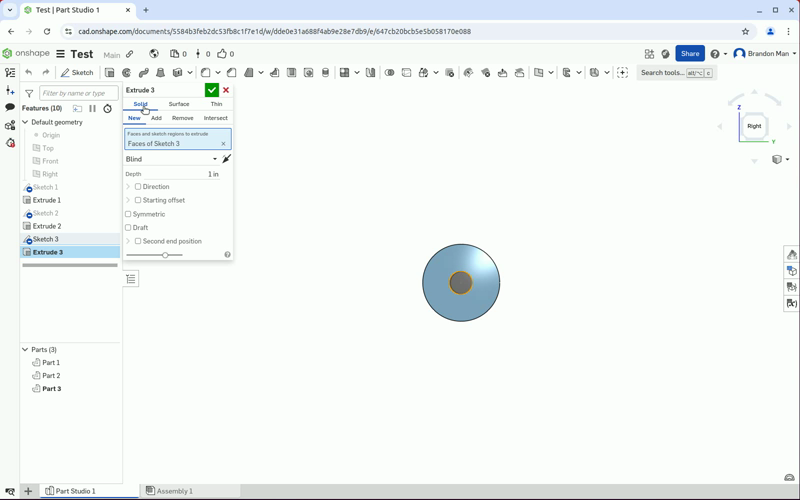
click(143, 106)
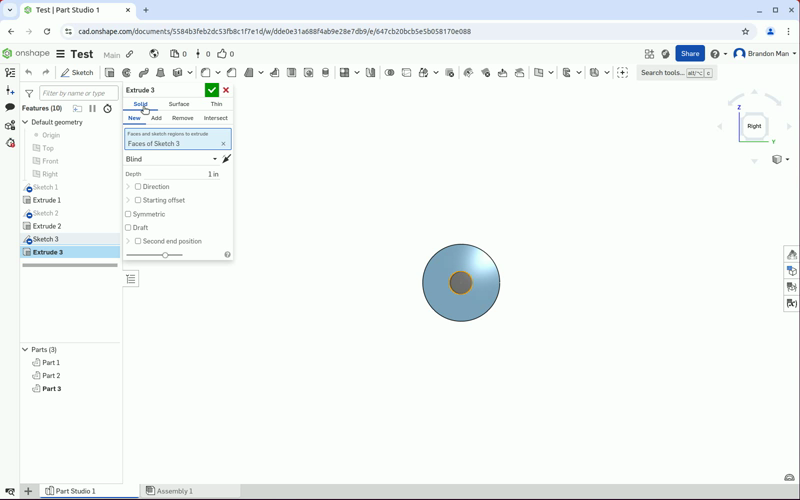
mouse_move(186, 120)
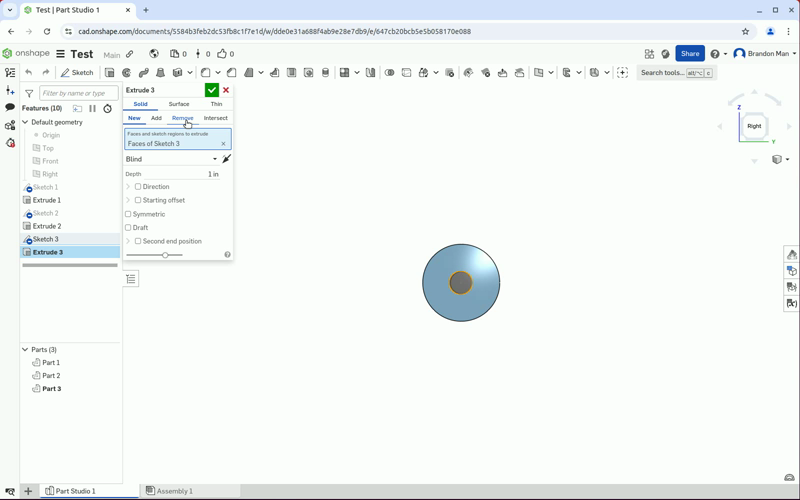
click(186, 120)
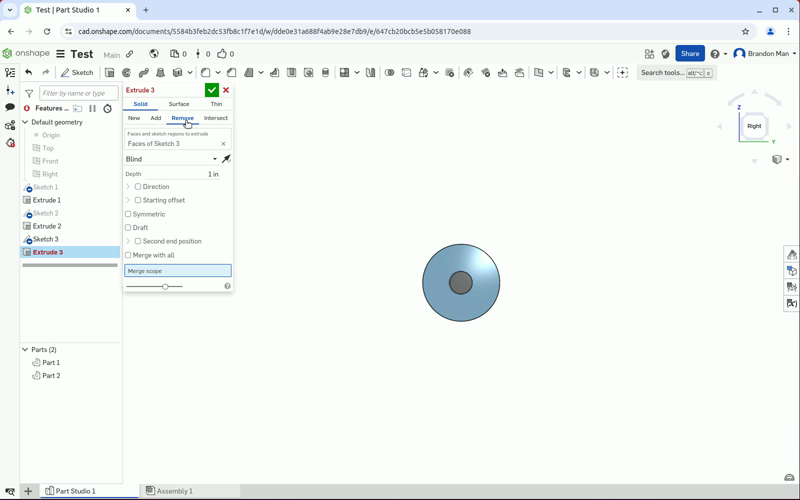
key(tab, 4)
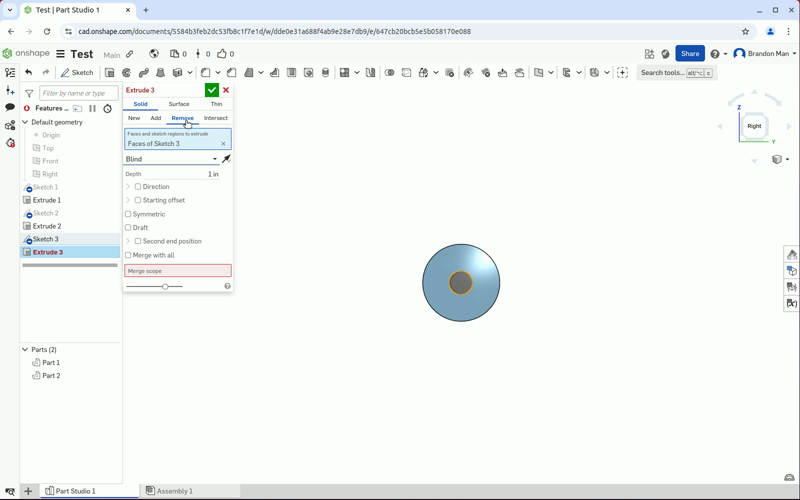
text(-15.405)
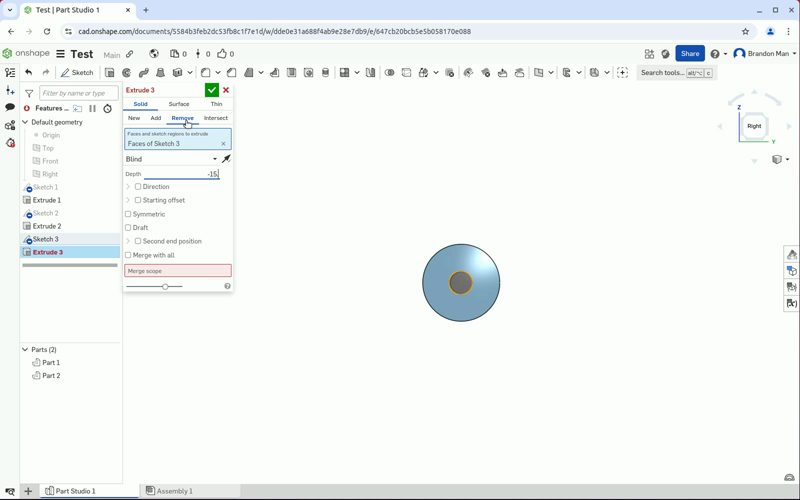
key(tab, 6)
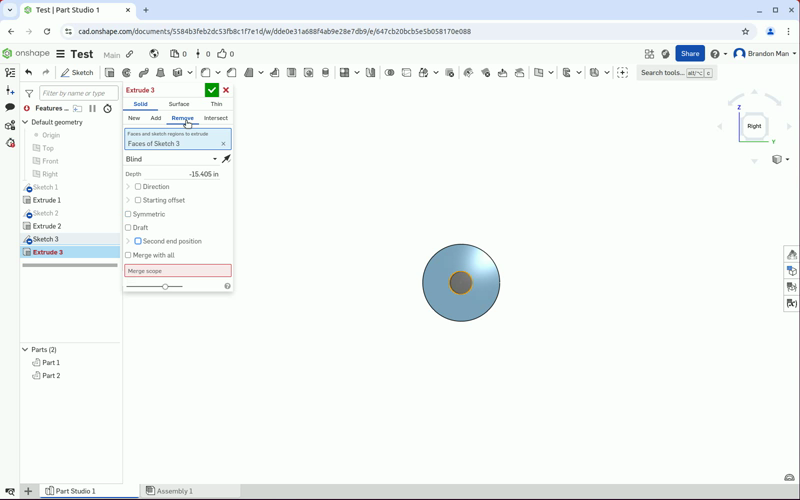
key(space)
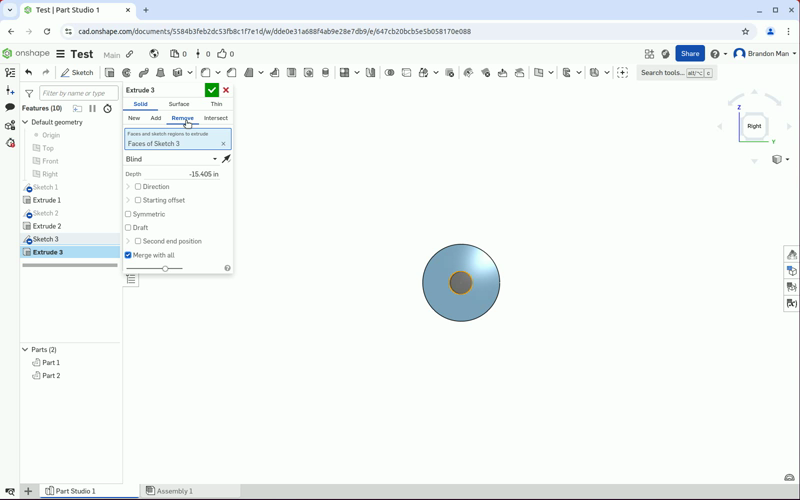
key(enter)
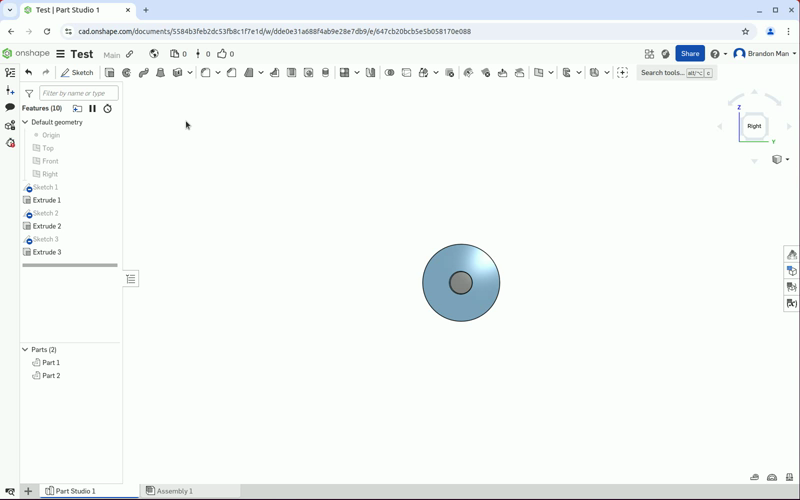
key(shift+h)
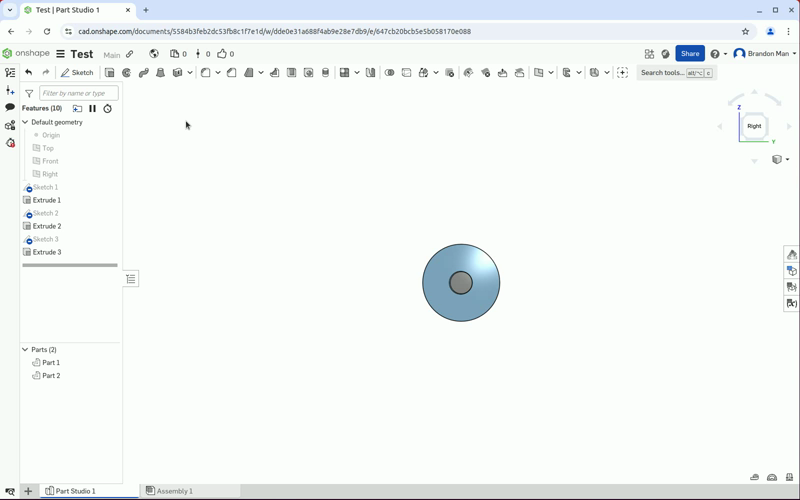
key(shift+h)
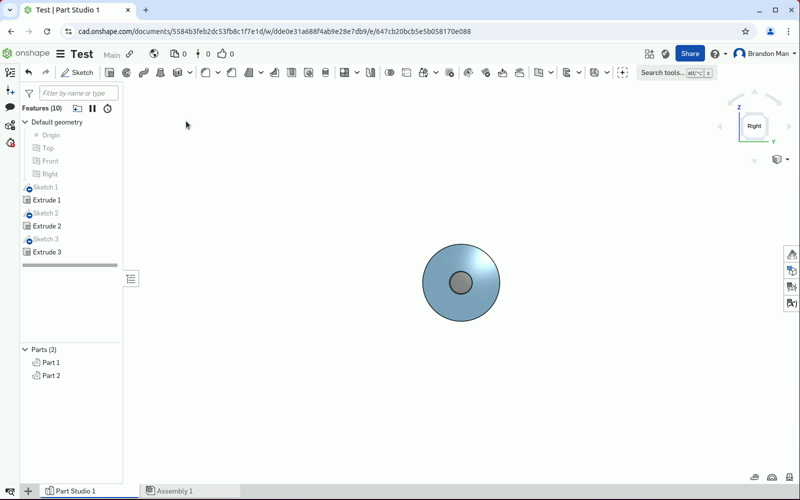
key(shift+7)
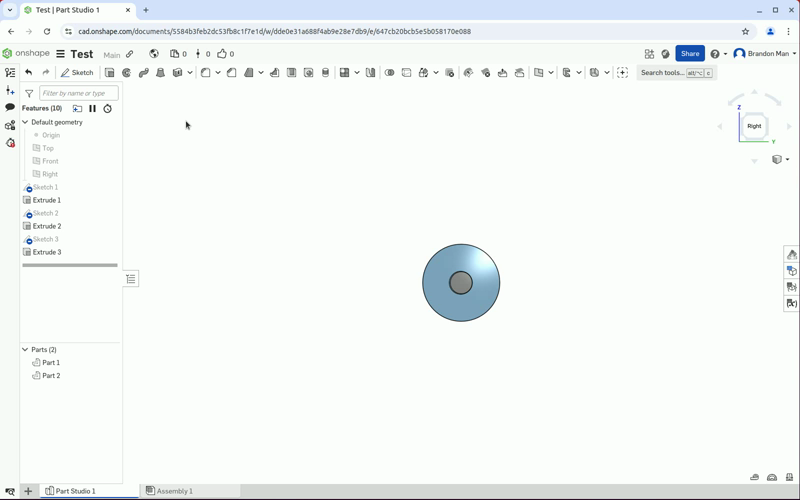
key(right, 2)
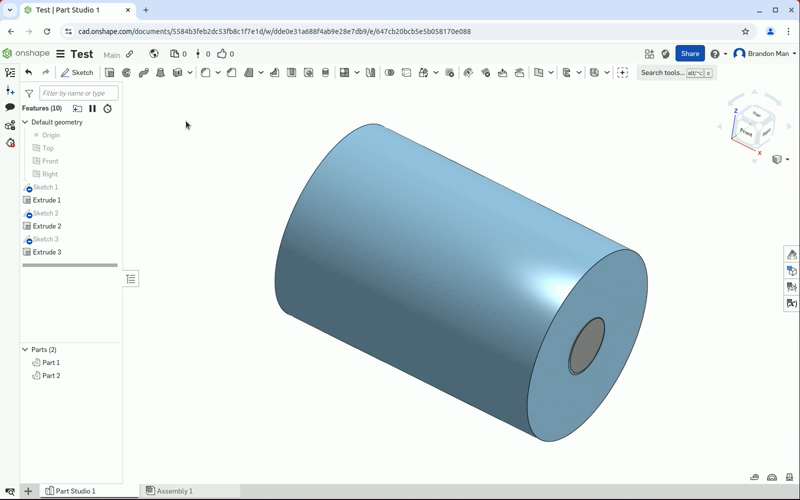
key(down, 2)
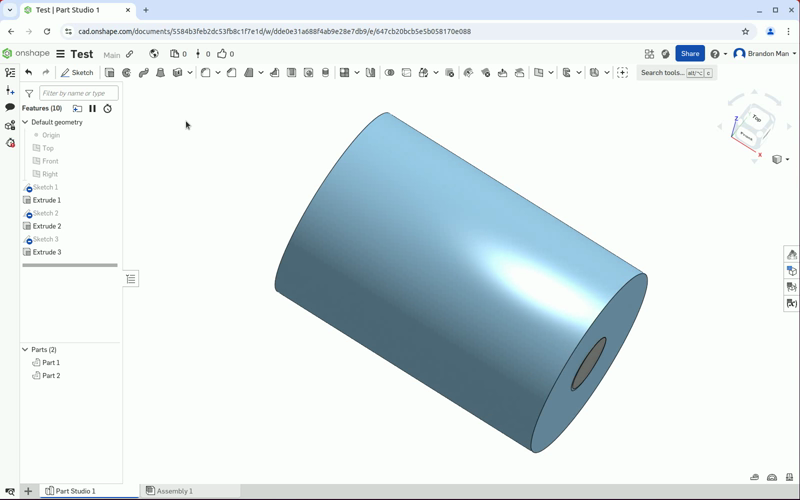
key(up, 2)
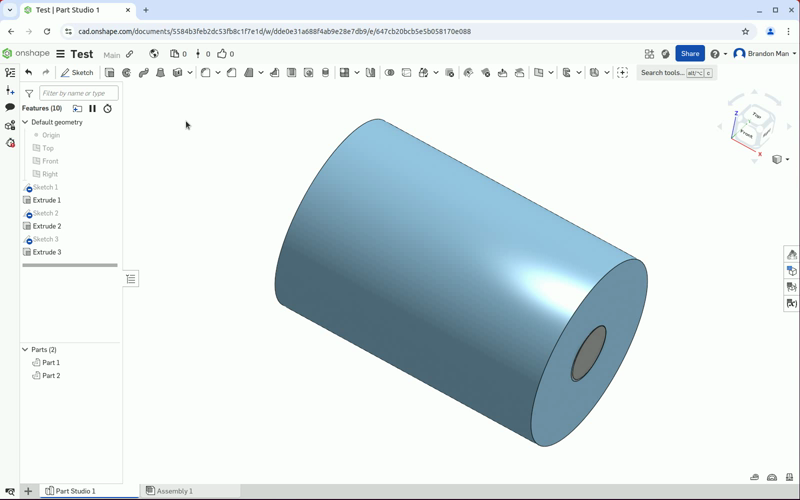
key(left, 2)
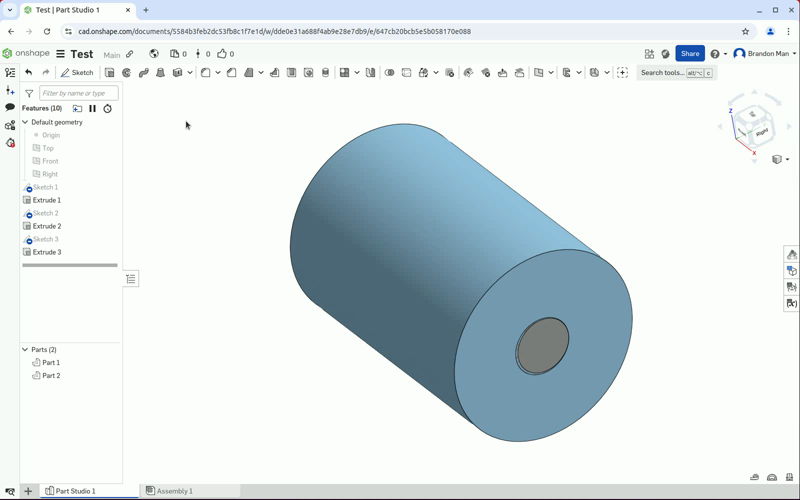
mouse_move(73, 189)
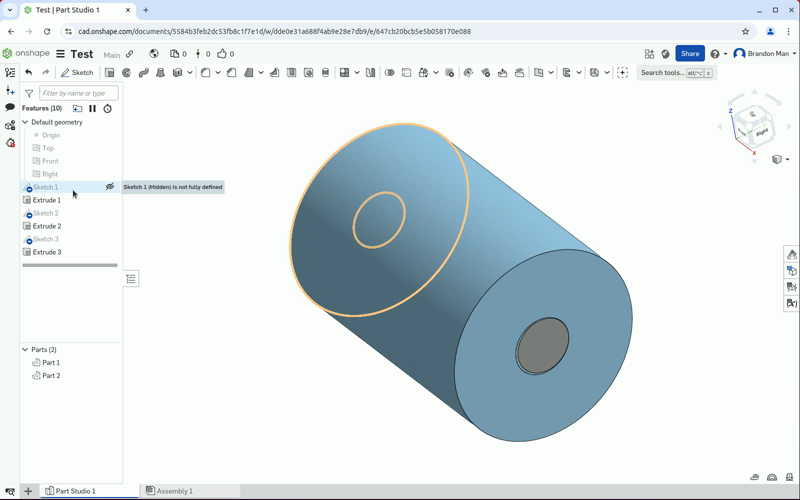
click(73, 189)